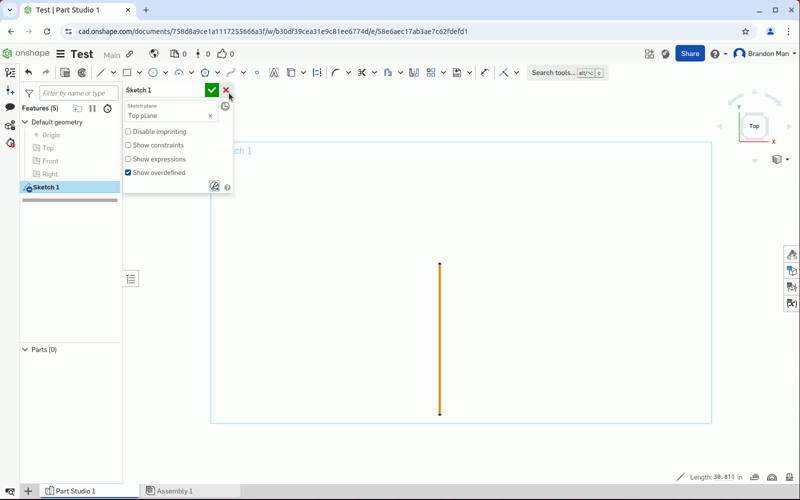
key(shift+h)
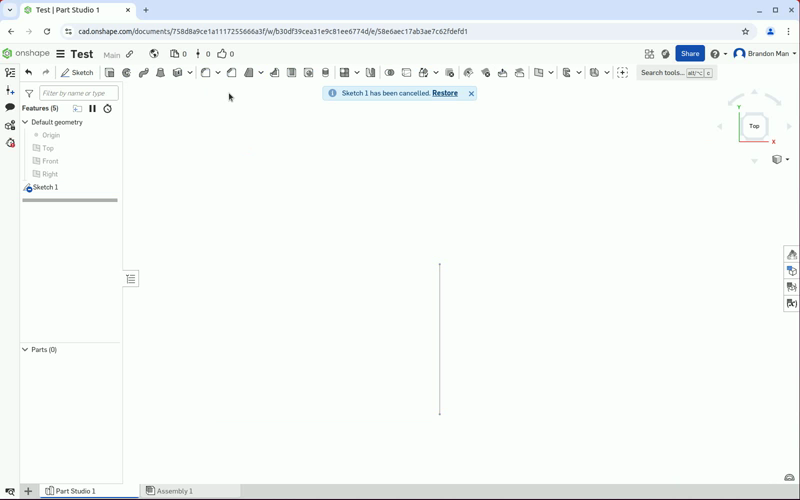
key(shift+s)
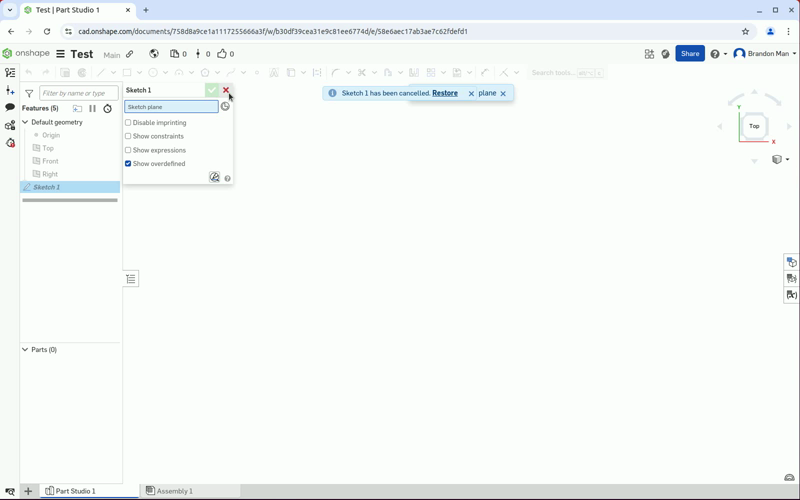
mouse_move(73, 150)
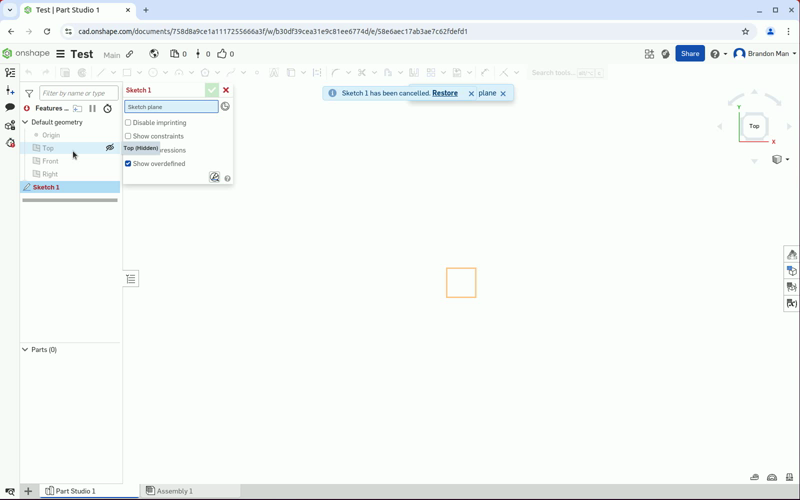
click(73, 150)
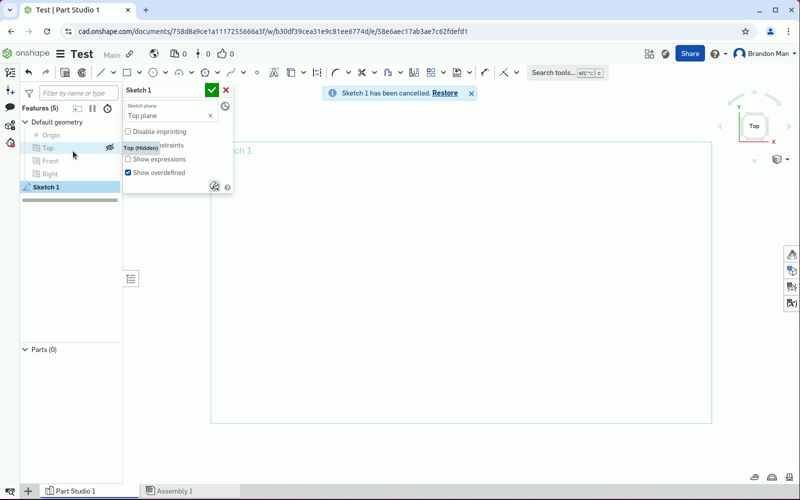
mouse_move(73, 352)
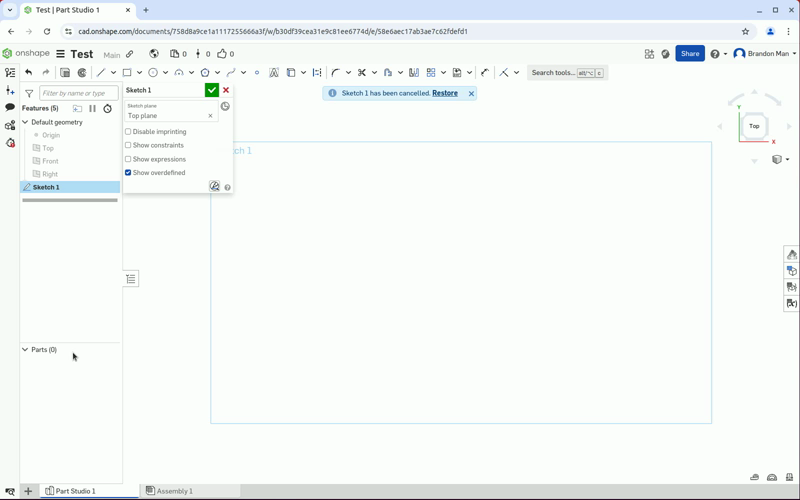
key(y)
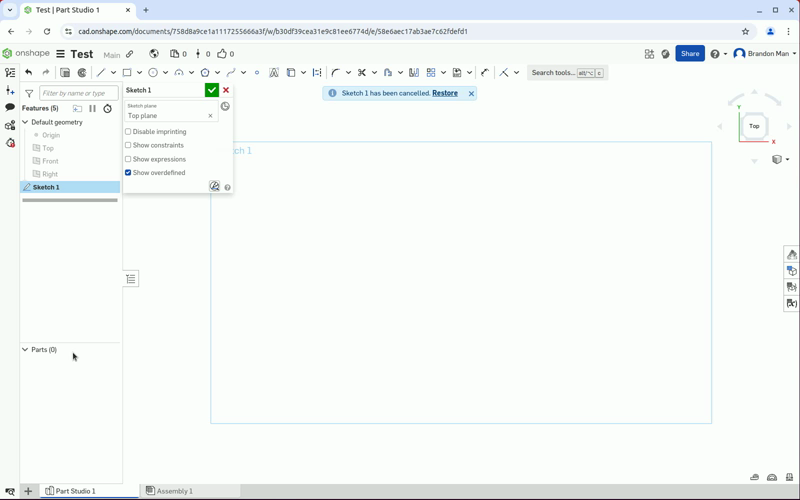
key(c)
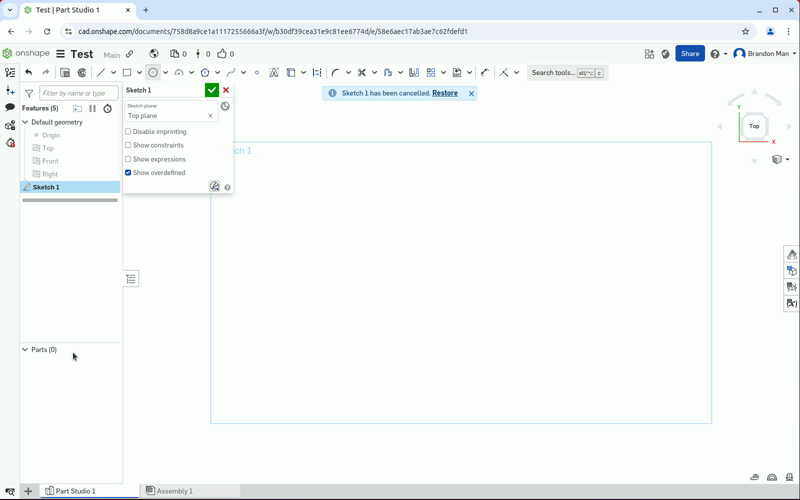
key_down(shift)
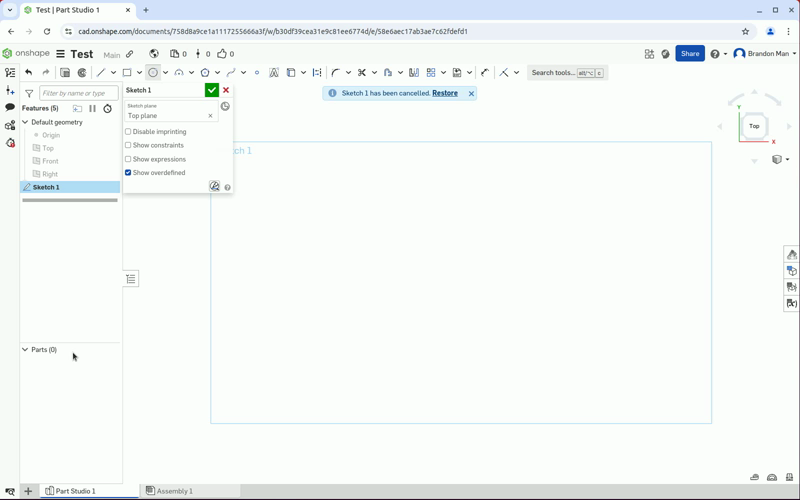
mouse_move(461, 282)
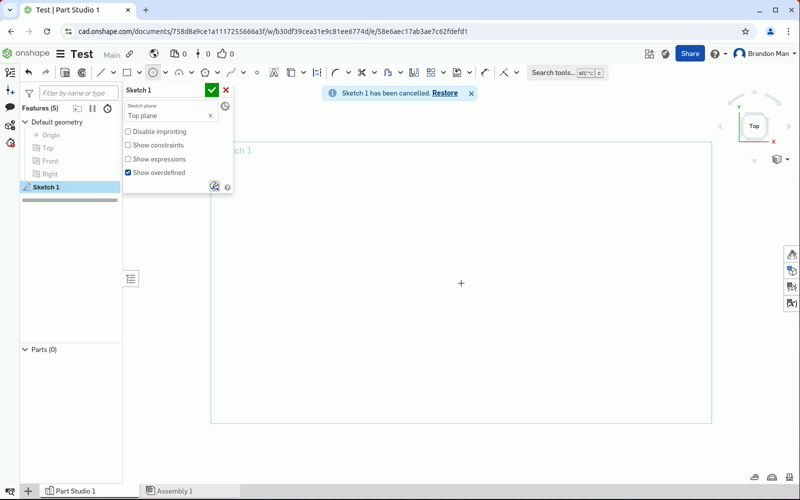
click(461, 282)
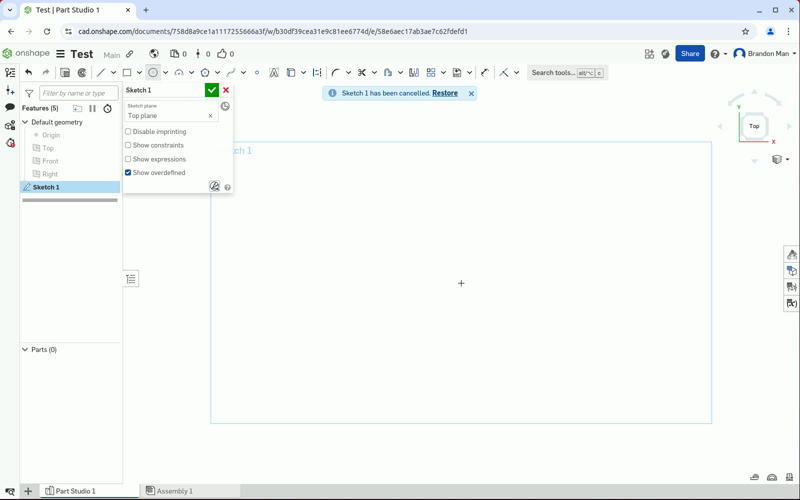
key_up(shift)
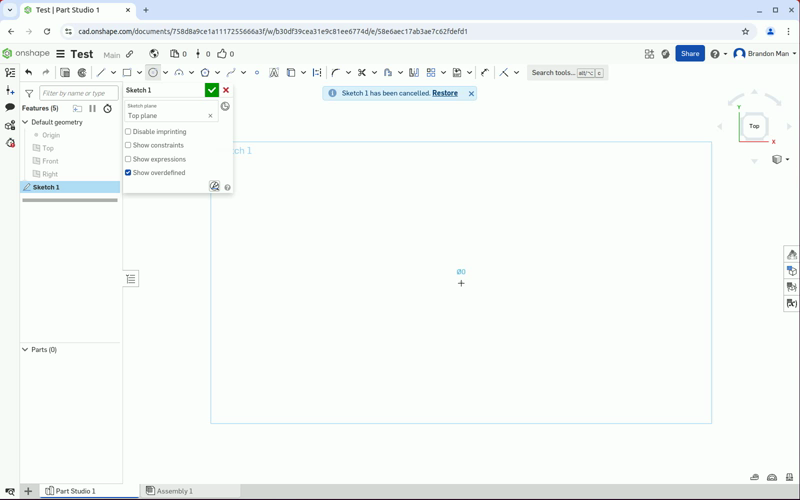
mouse_move(499, 282)
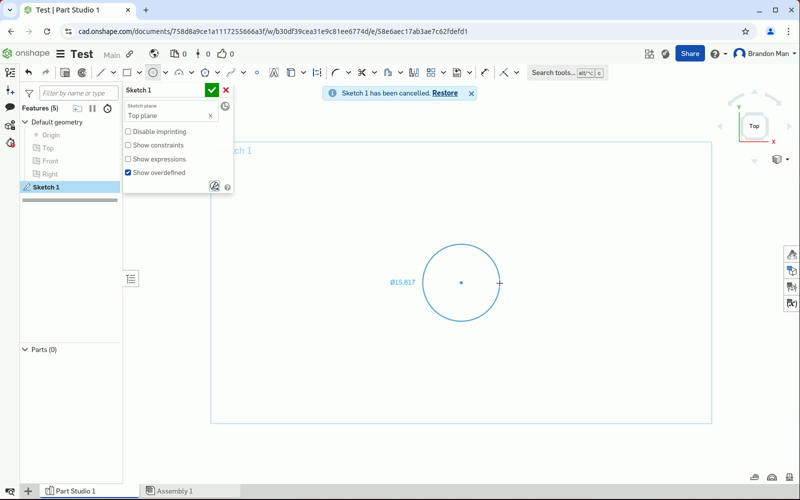
click(499, 282)
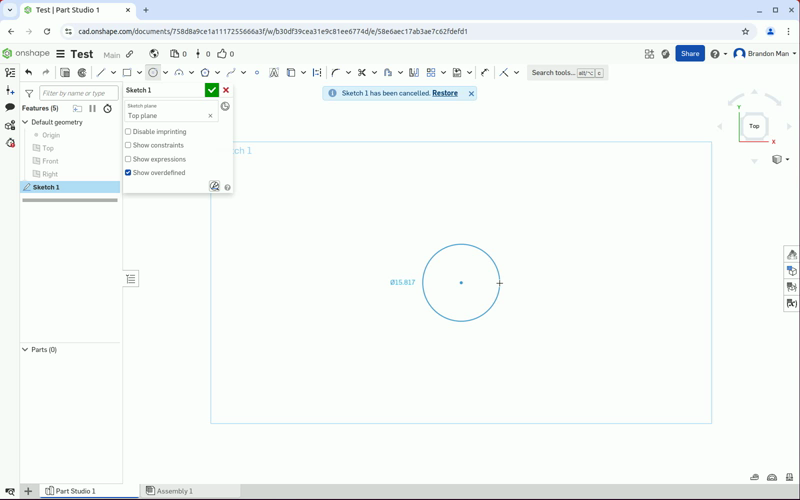
key(esc)
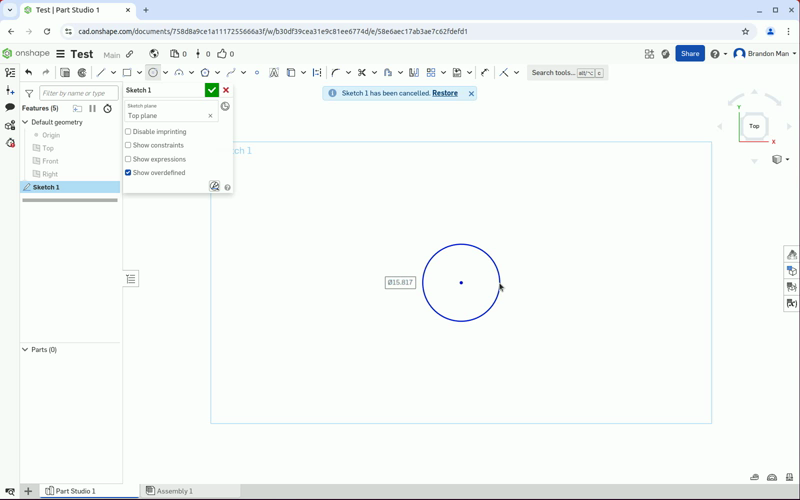
key(c)
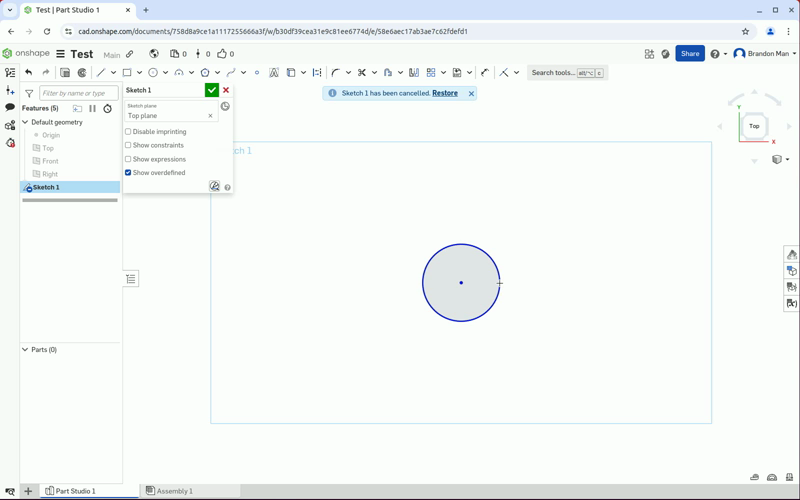
key_down(shift)
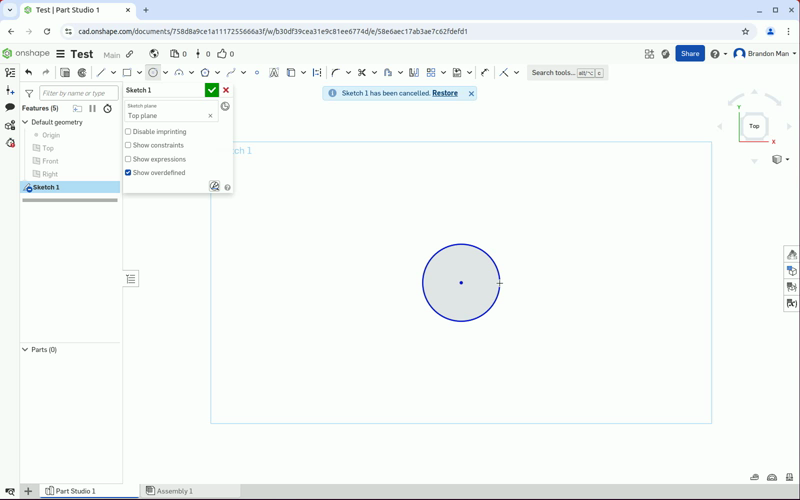
mouse_move(461, 282)
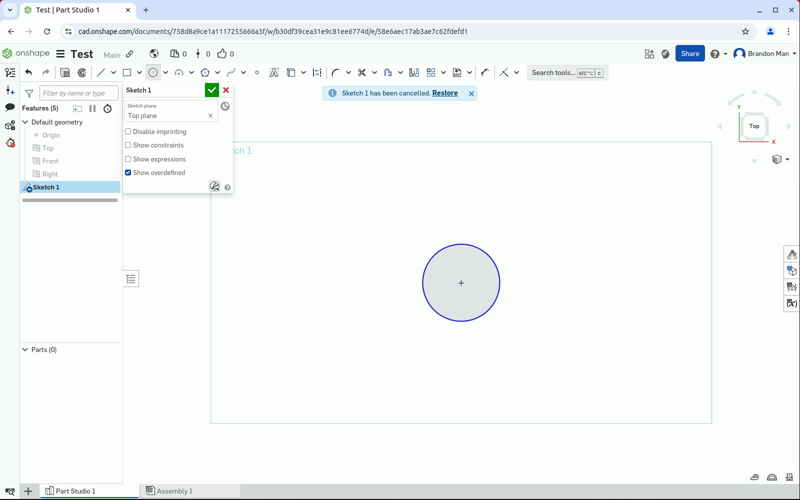
click(461, 282)
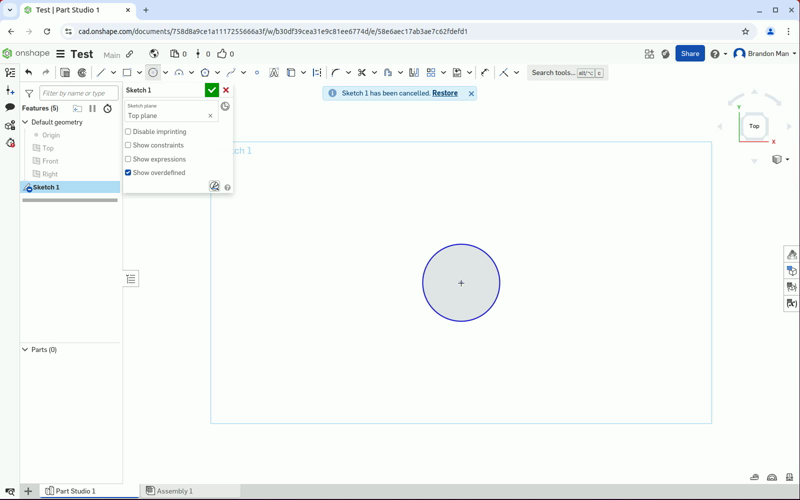
key_up(shift)
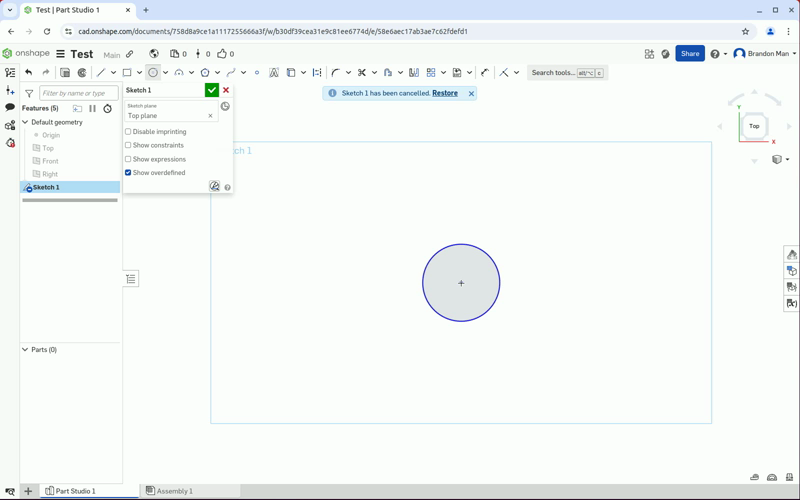
mouse_move(483, 282)
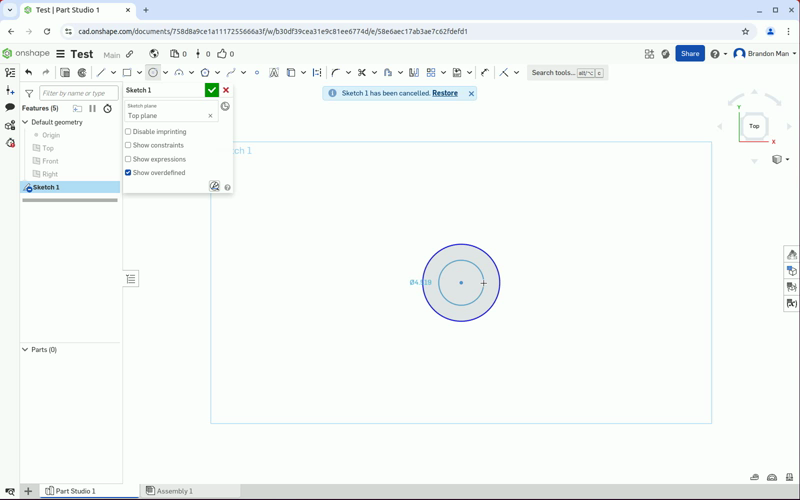
click(483, 282)
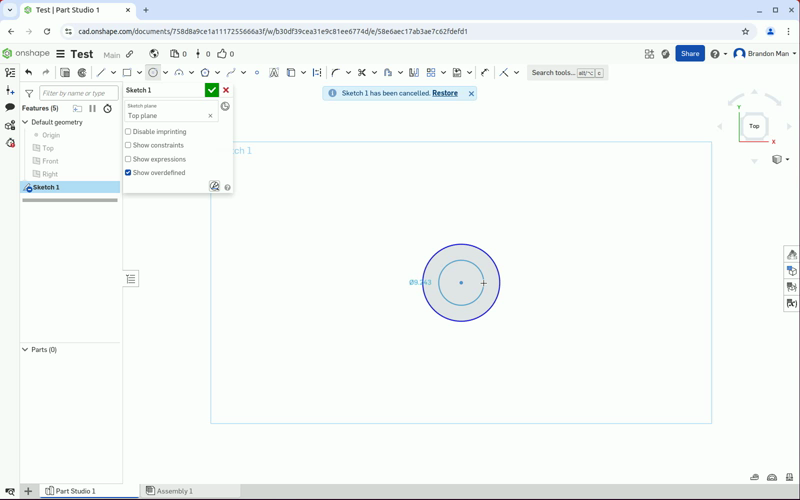
key(esc)
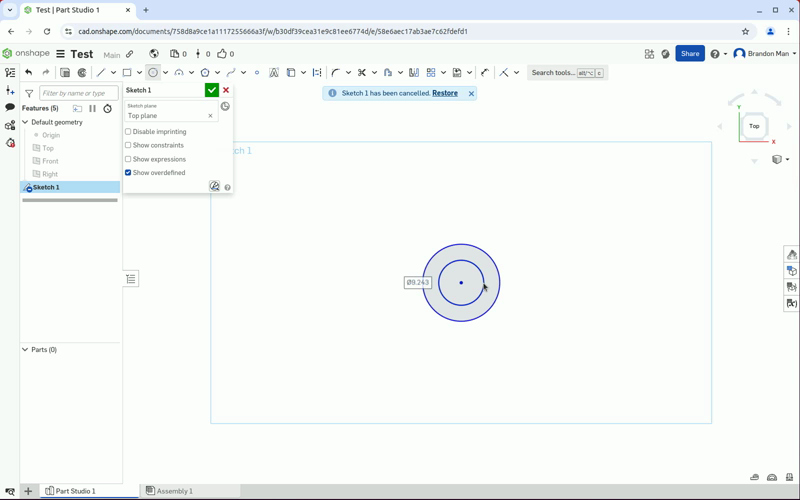
mouse_move(435, 275)
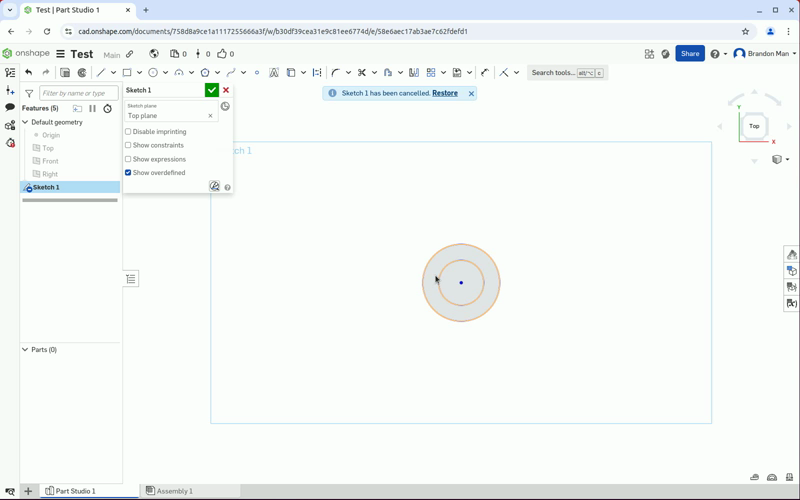
click(435, 275)
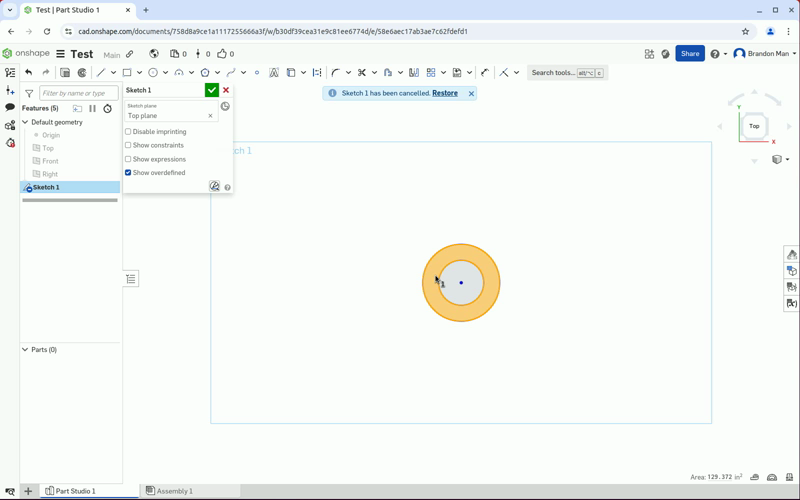
mouse_move(73, 352)
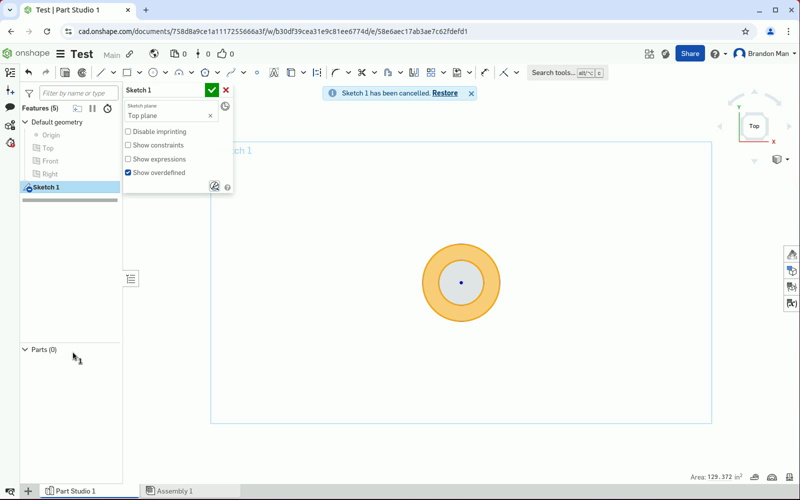
key(shift+y)
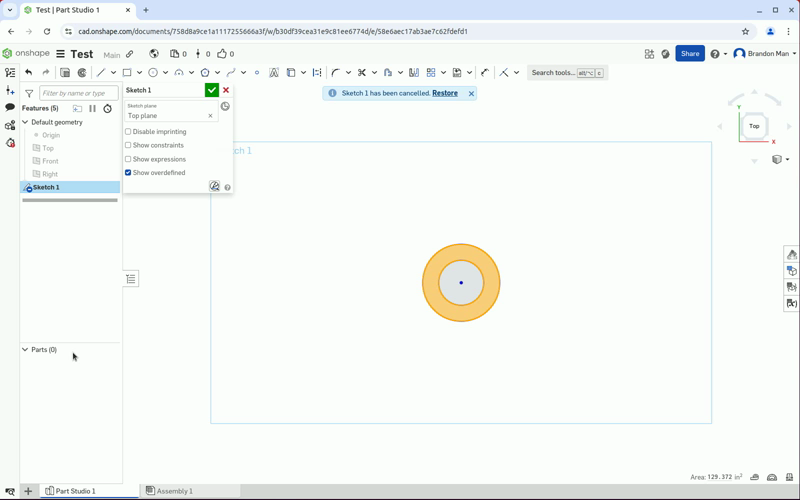
key(shift+e)
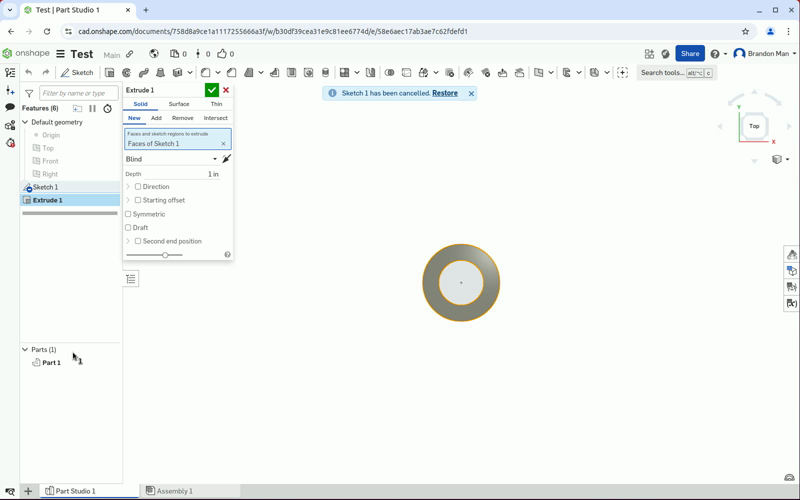
mouse_move(143, 106)
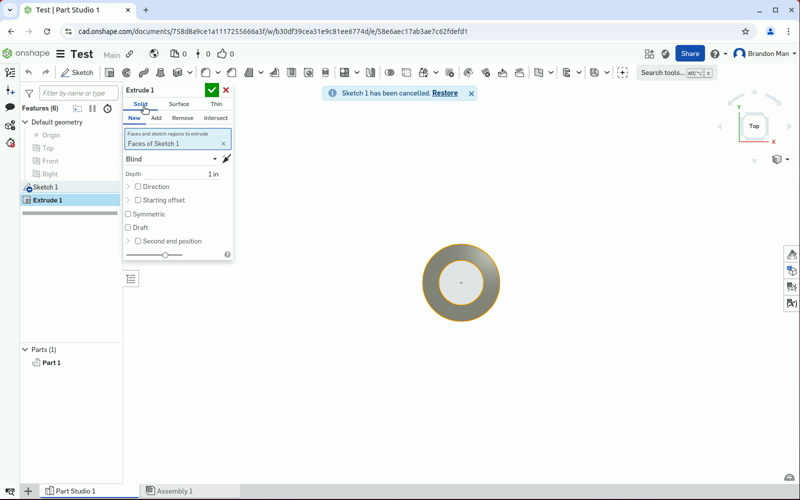
click(143, 106)
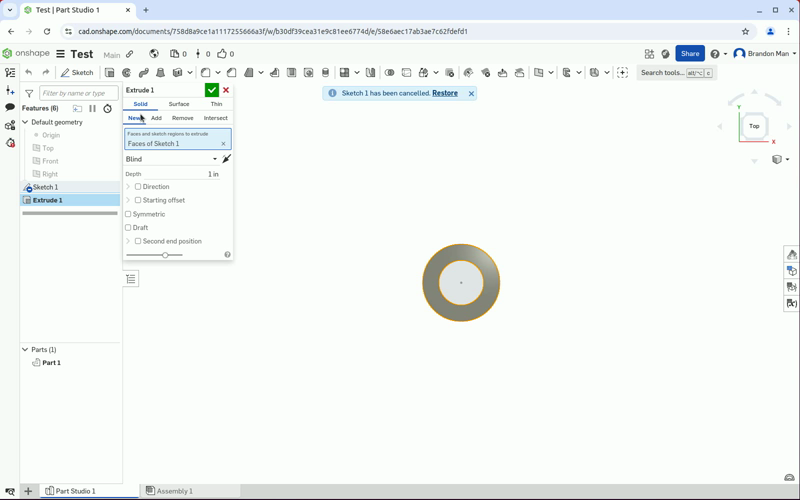
mouse_move(137, 120)
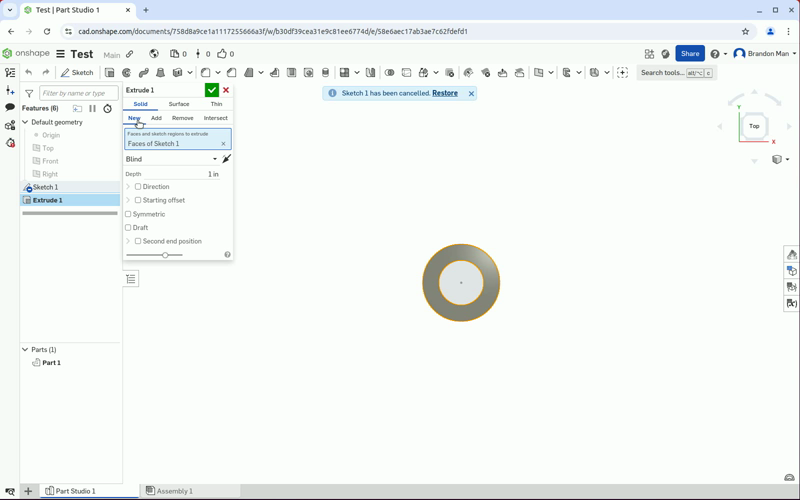
click(137, 120)
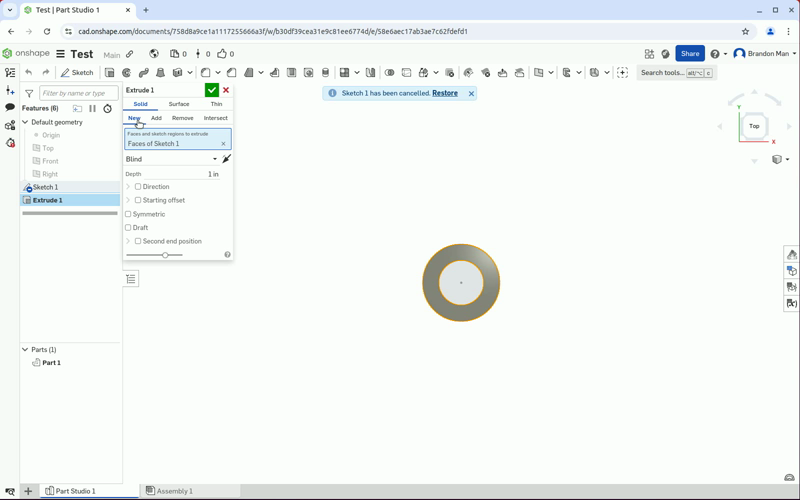
key(tab, 4)
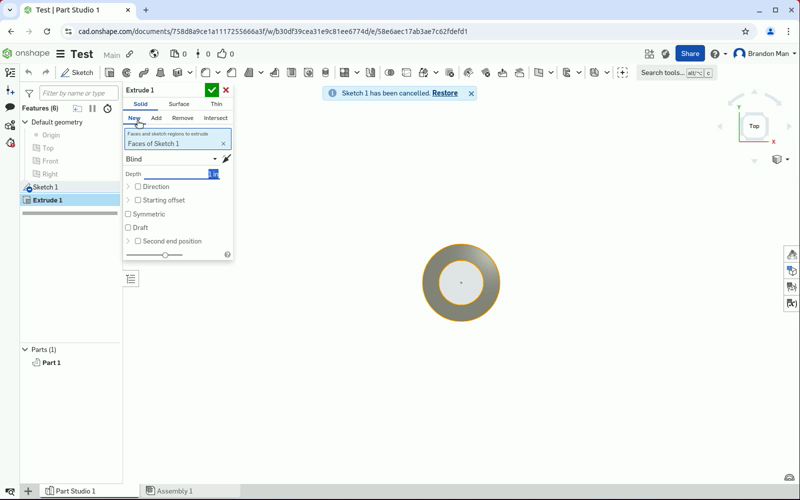
text(23.108)
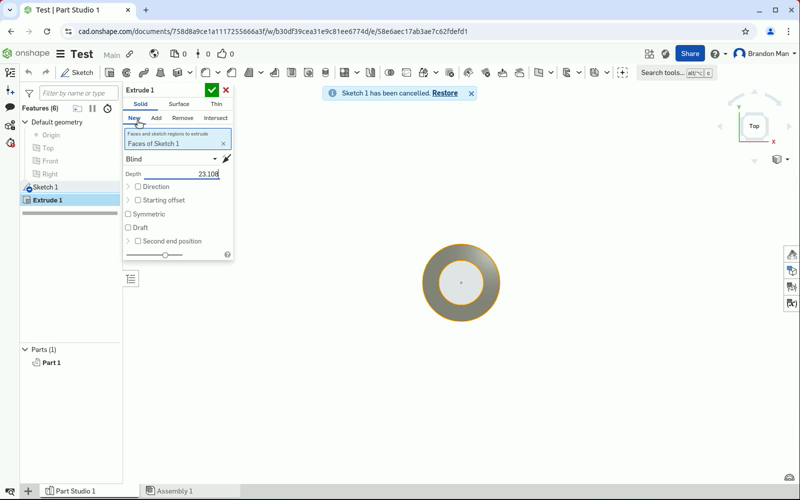
key(enter)
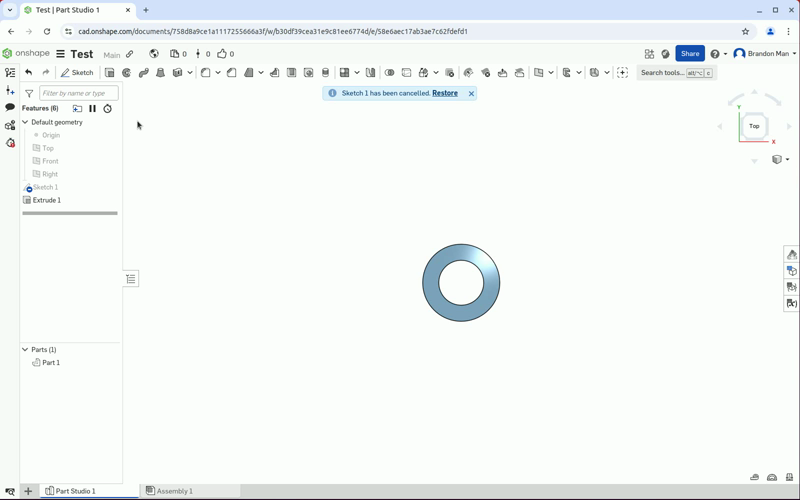
key(shift+h)
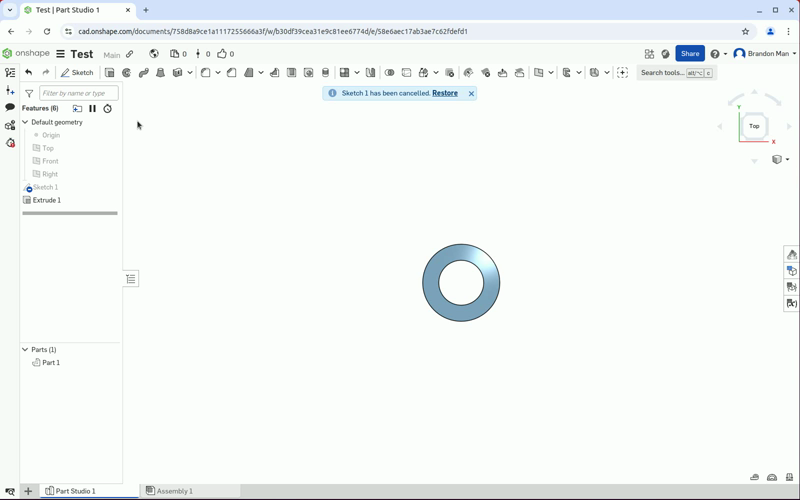
key(shift+h)
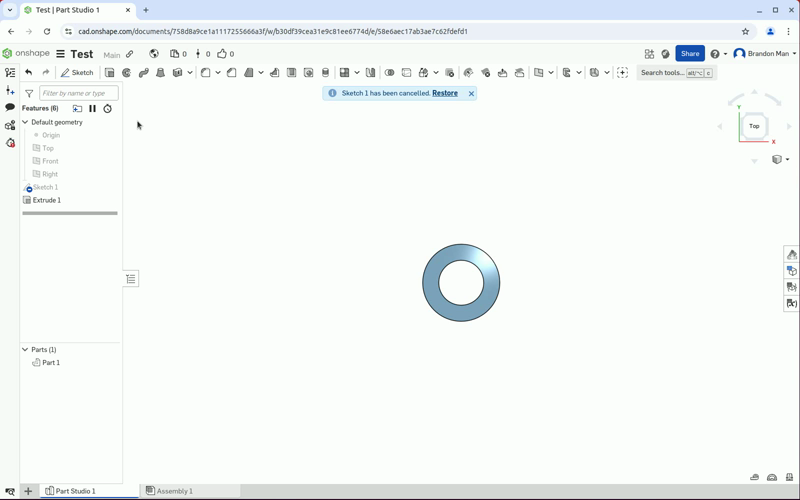
mouse_move(73, 189)
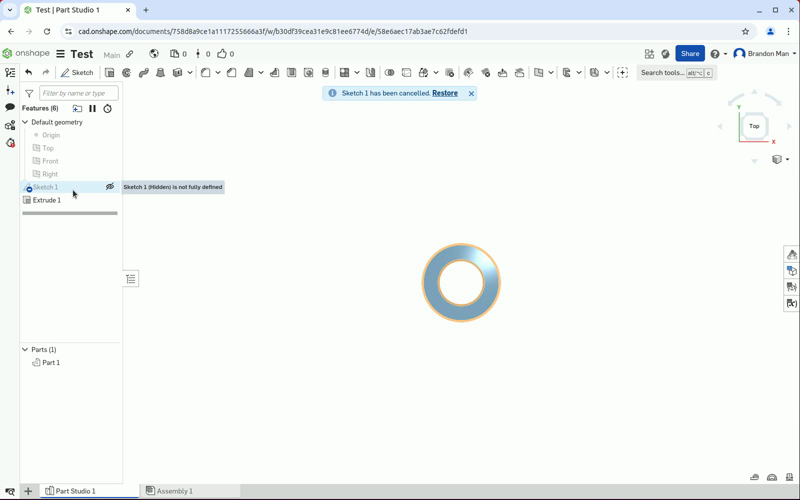
click(73, 189)
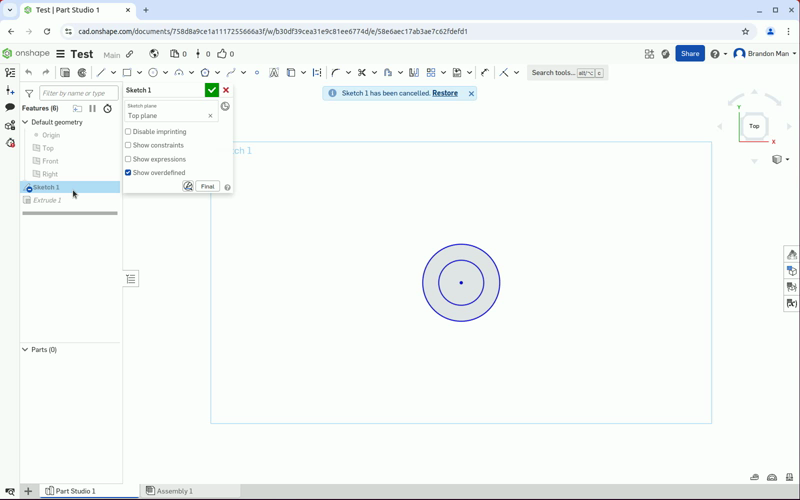
mouse_move(229, 92)
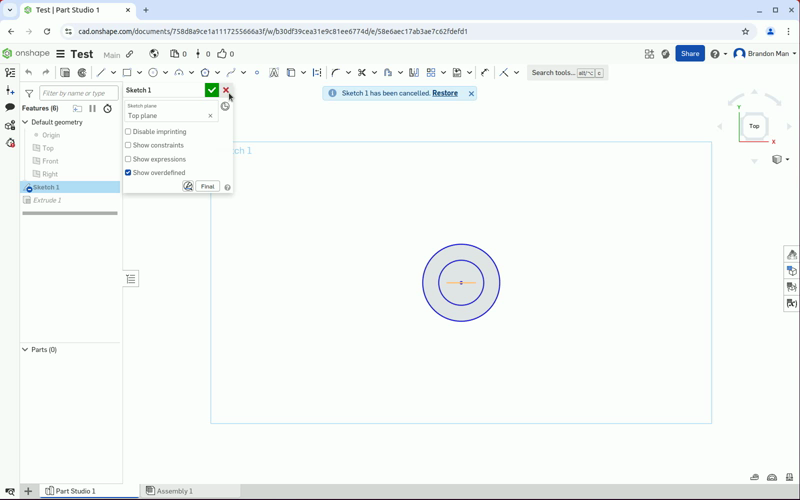
click(229, 92)
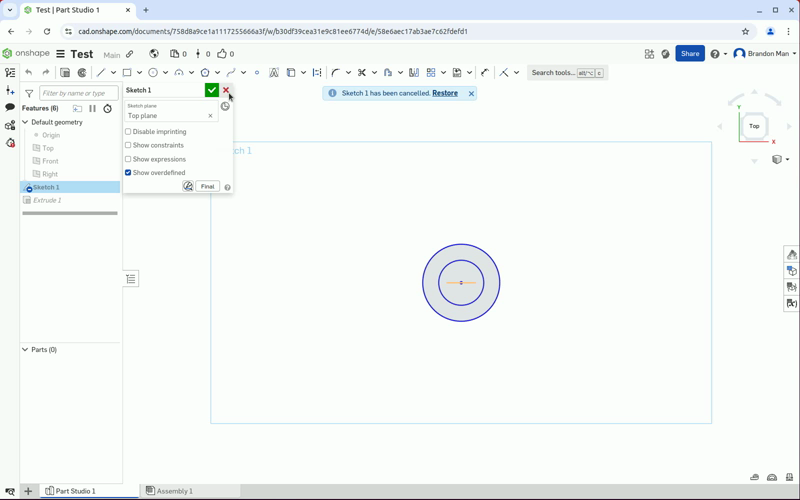
key(shift+s)
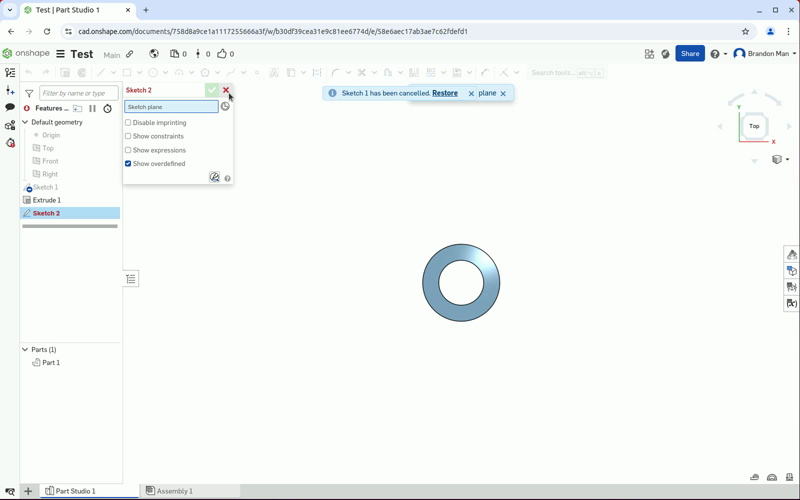
mouse_move(73, 150)
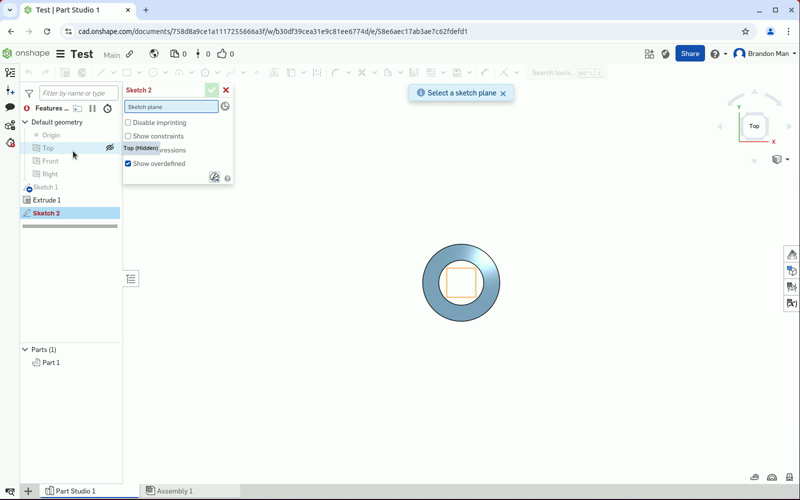
click(73, 150)
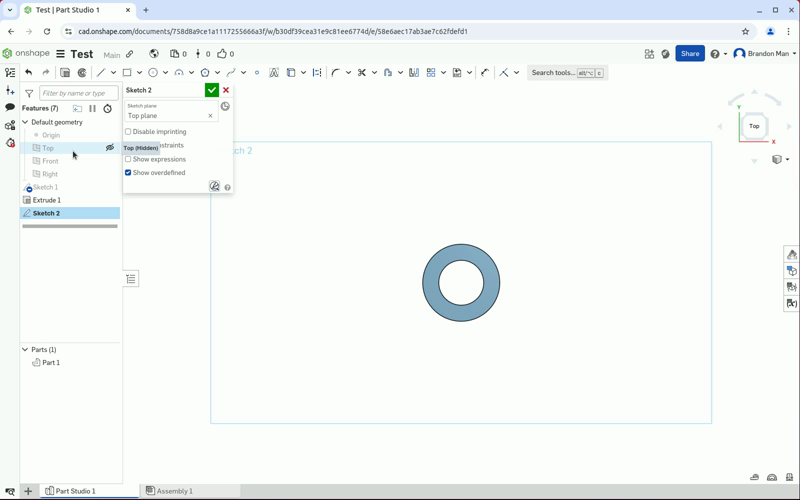
mouse_move(73, 352)
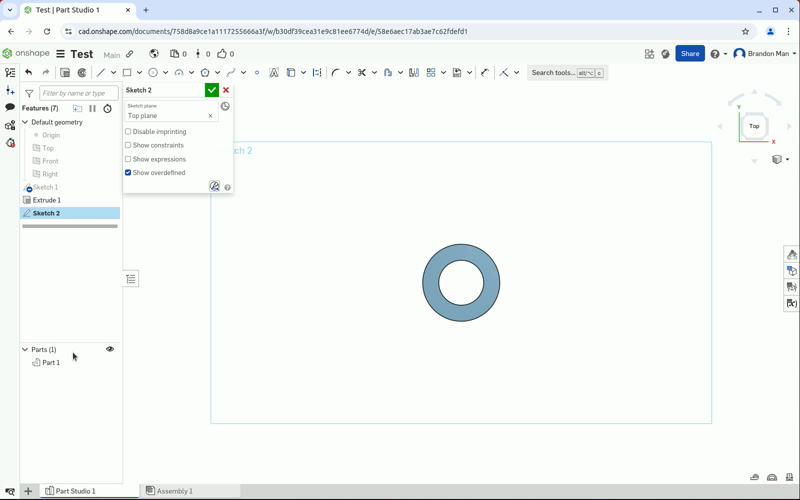
key(y)
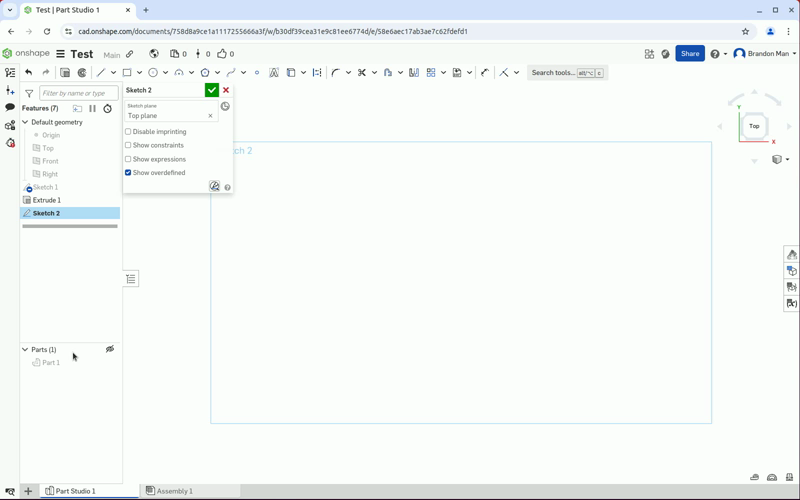
key(l)
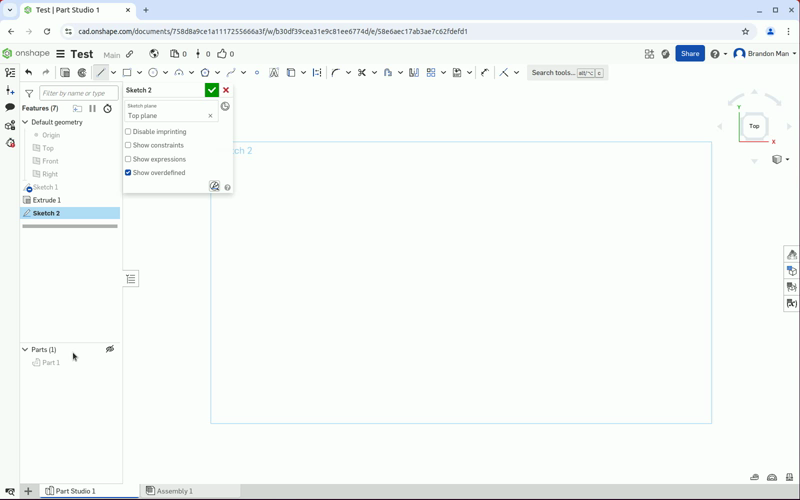
key_down(shift)
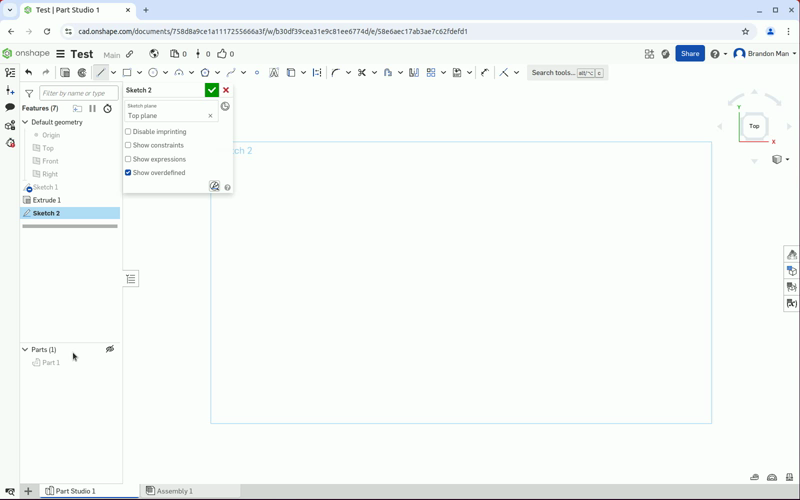
mouse_move(445, 299)
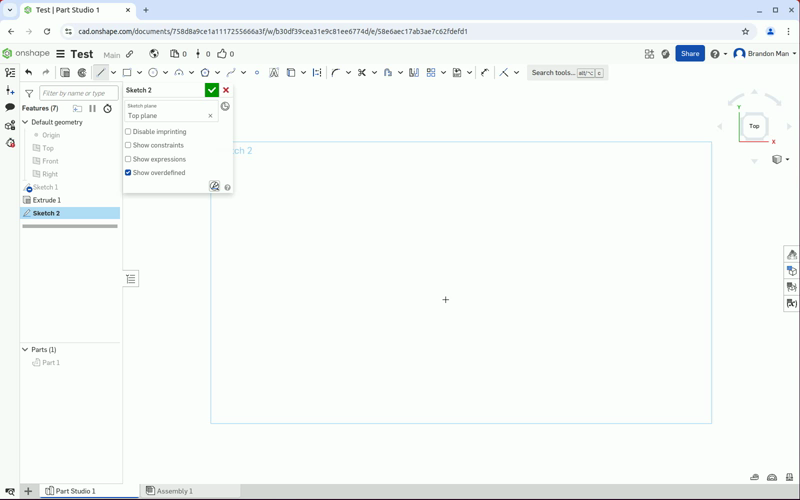
click(445, 299)
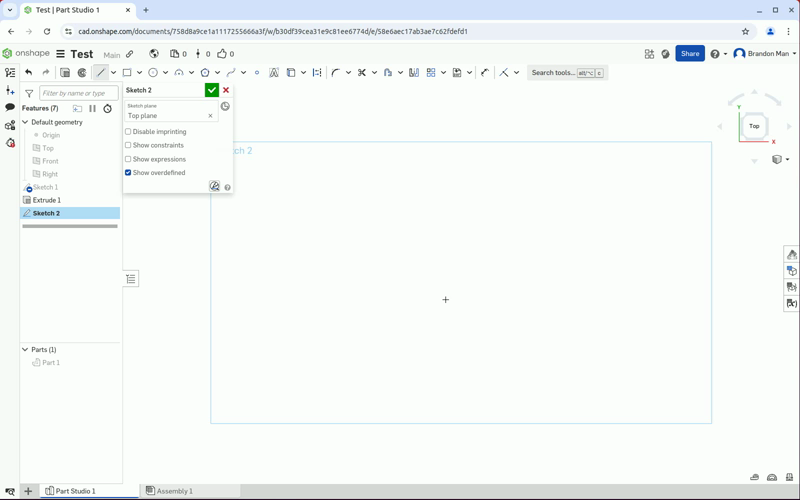
key_up(shift)
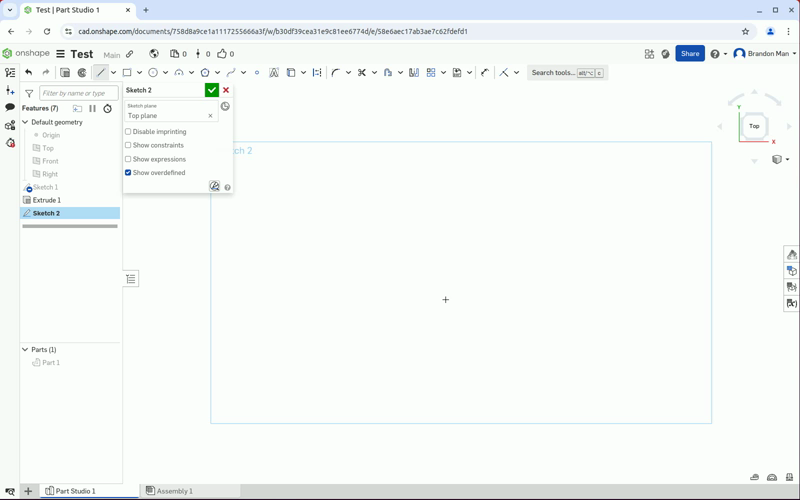
key_down(shift)
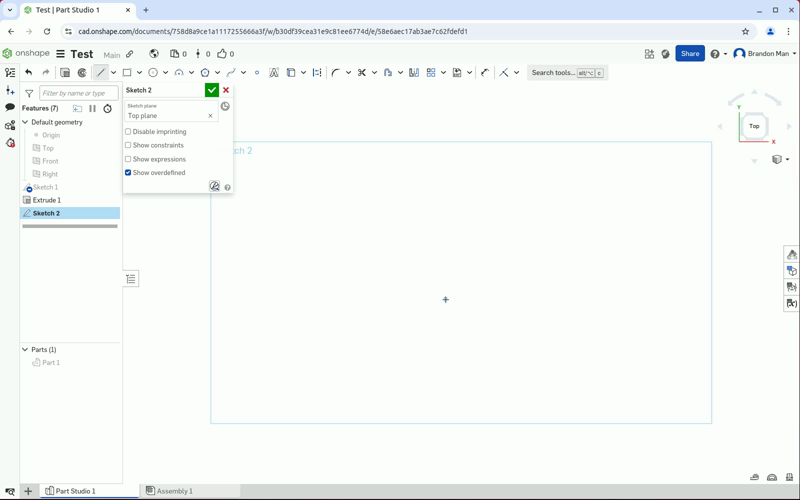
mouse_move(475, 299)
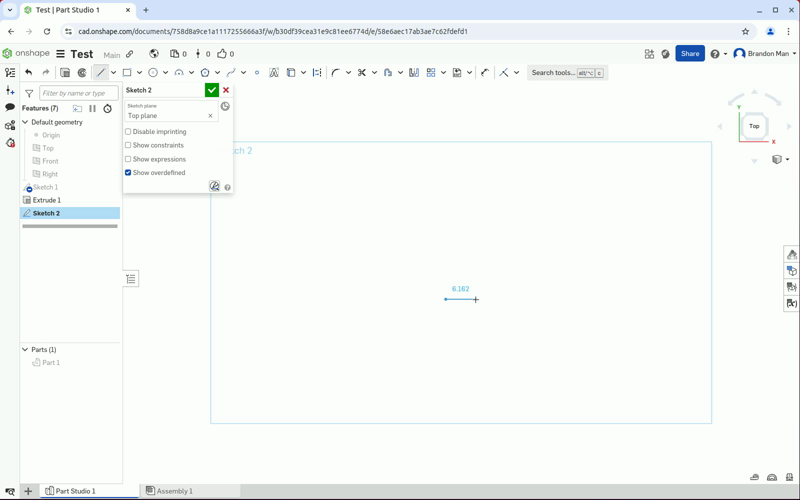
mouse_move(445, 264)
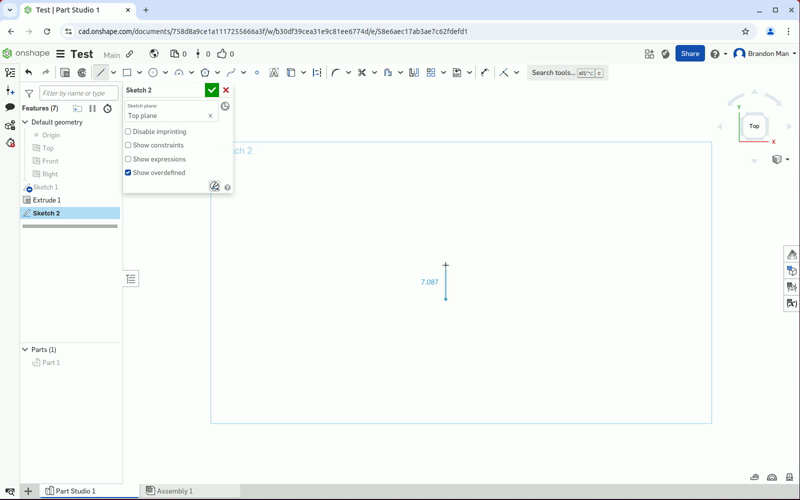
click(445, 264)
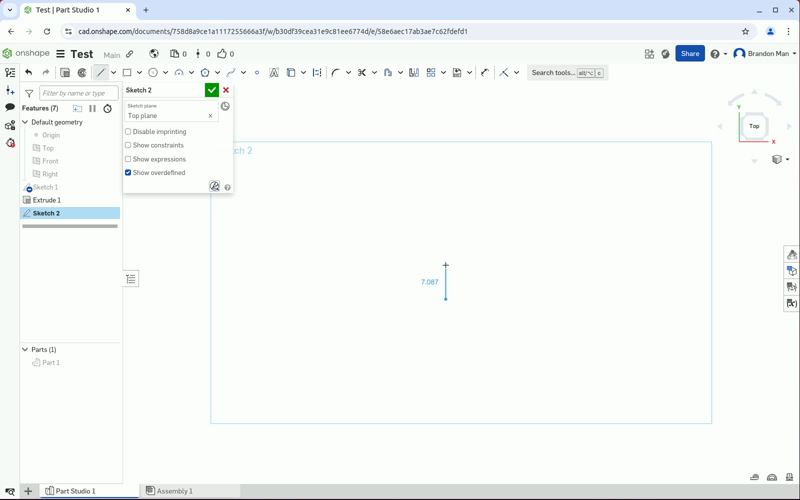
key_up(shift)
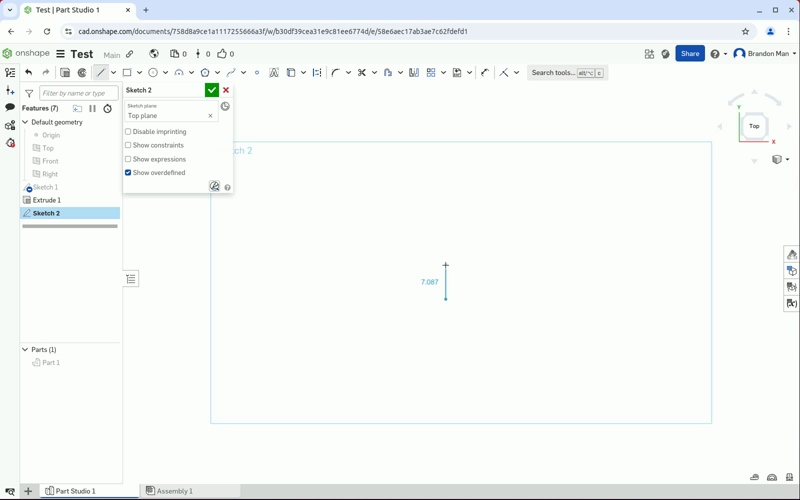
key(esc)
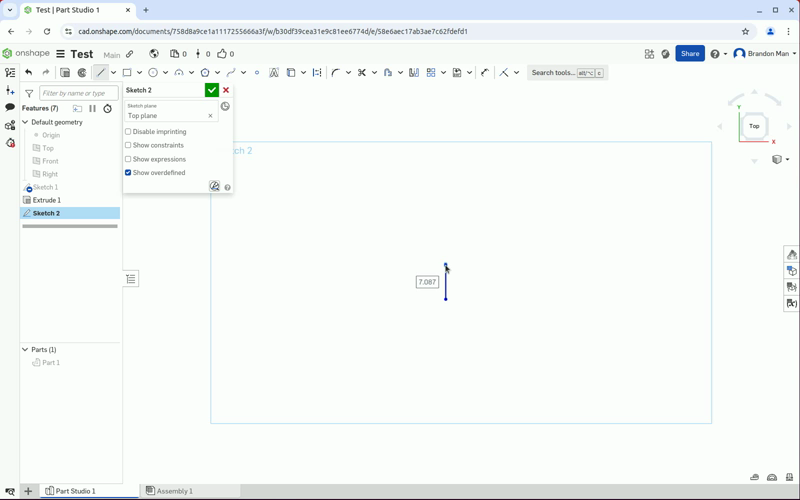
key(a)
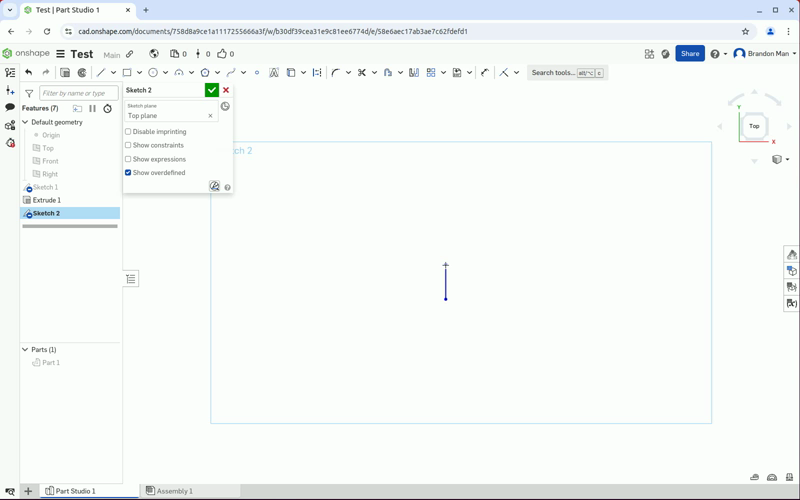
mouse_move(445, 264)
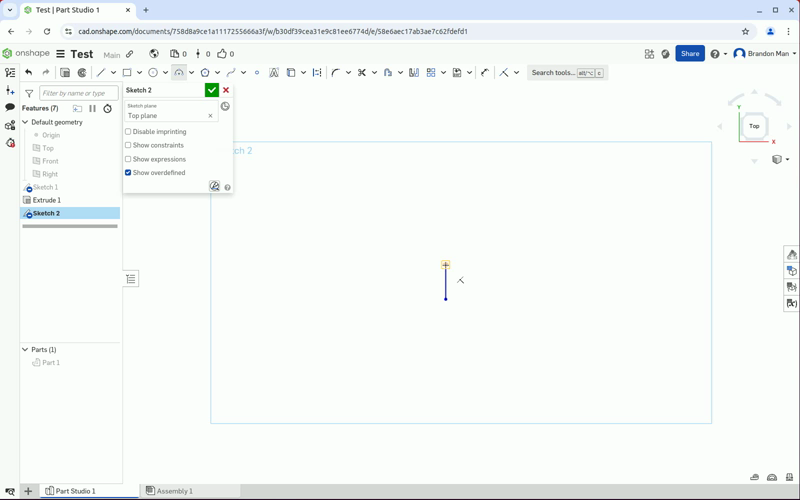
click(445, 264)
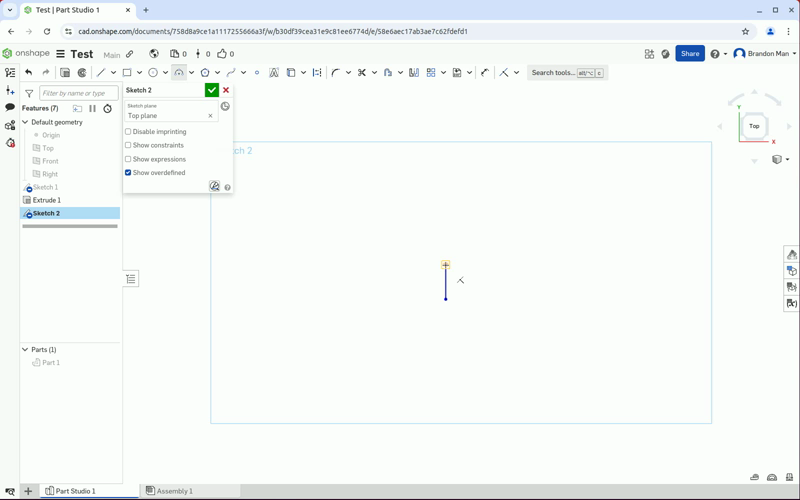
mouse_move(445, 299)
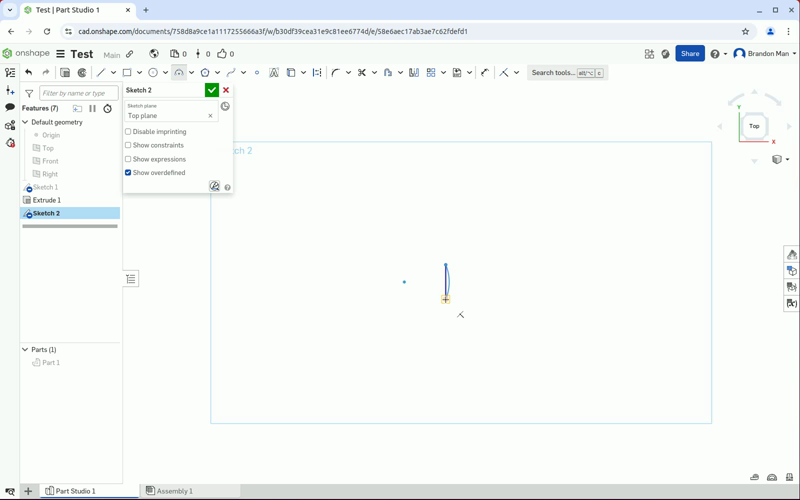
click(445, 299)
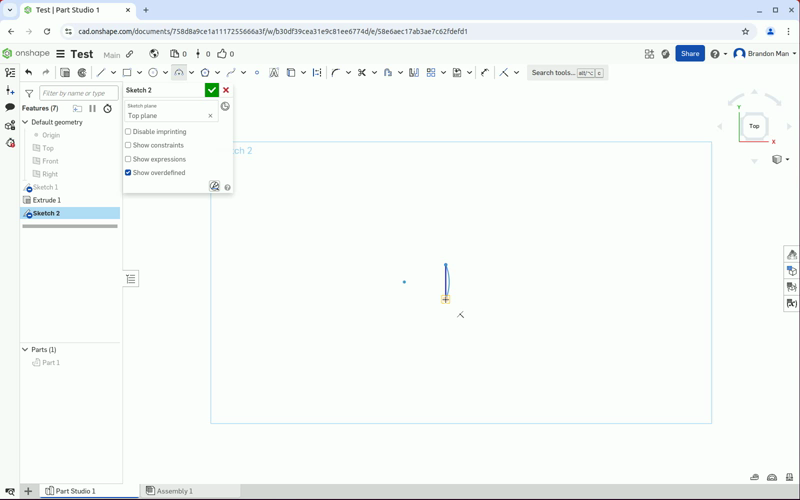
key_down(shift)
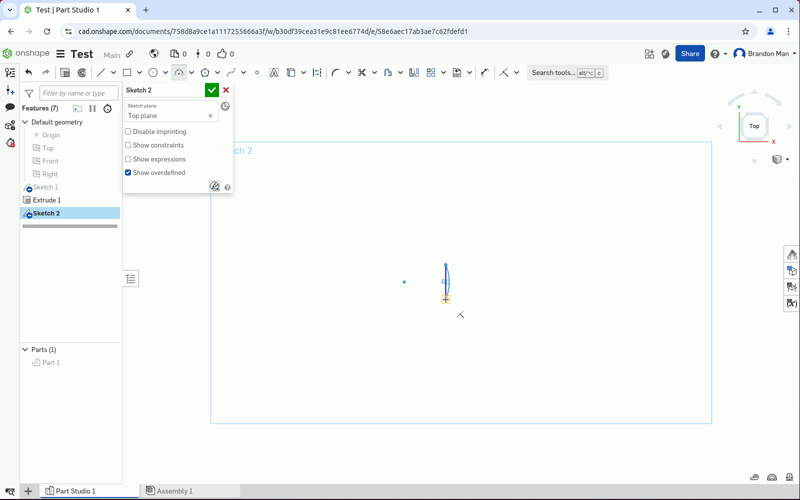
mouse_move(437, 282)
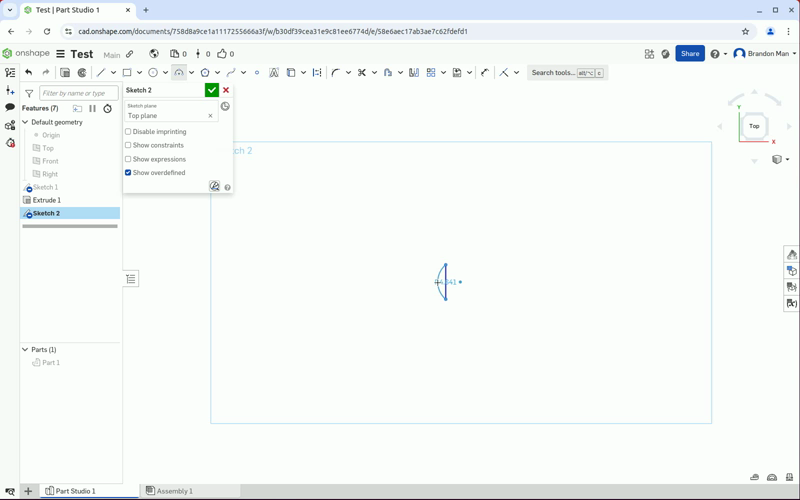
click(437, 282)
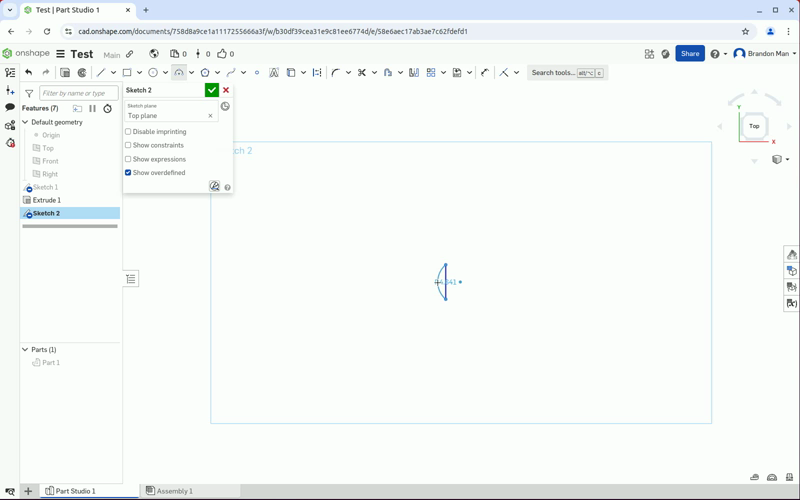
key_up(shift)
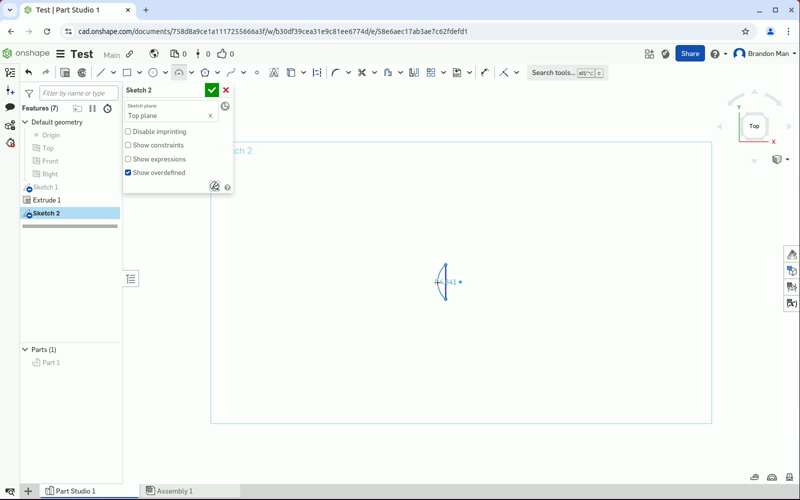
key(esc)
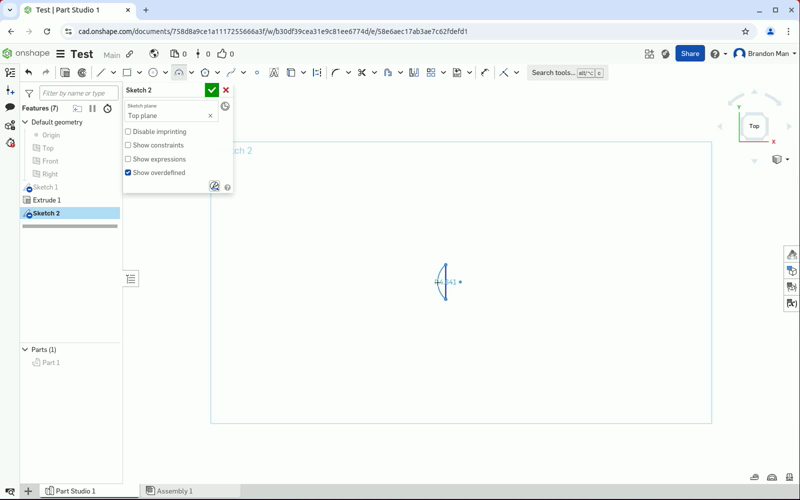
mouse_move(438, 284)
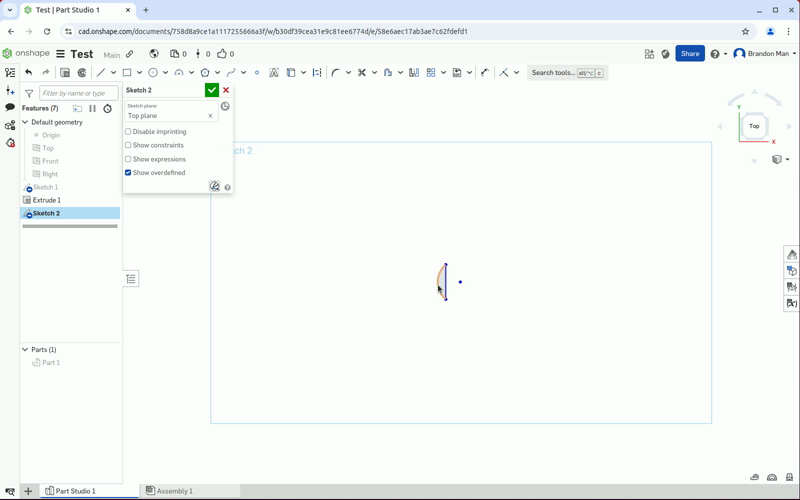
scroll(6)
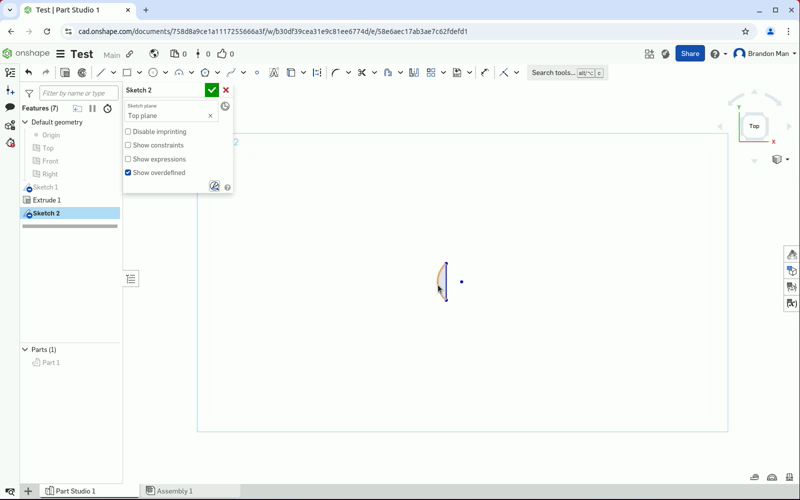
scroll(6)
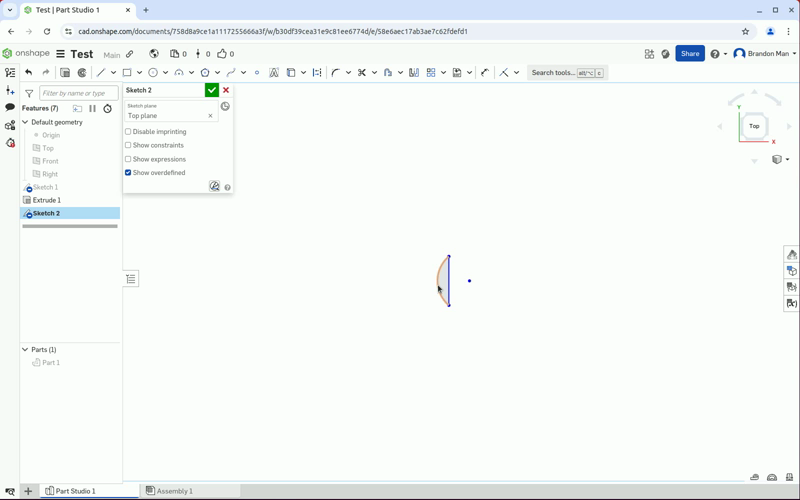
scroll(6)
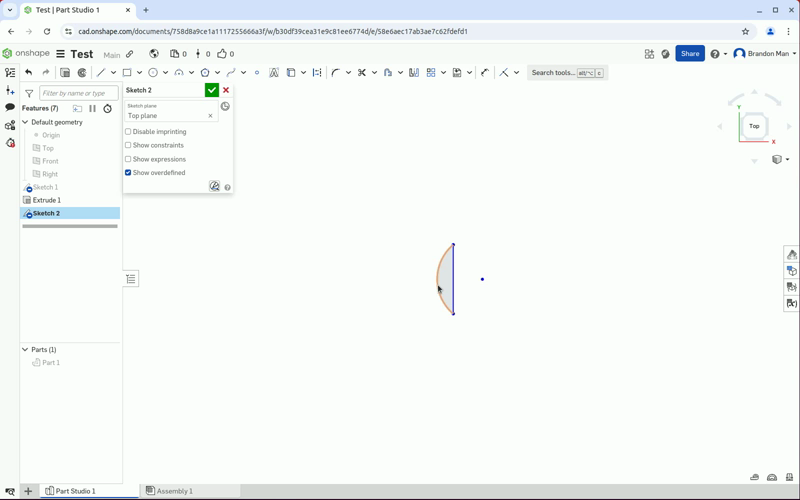
scroll(6)
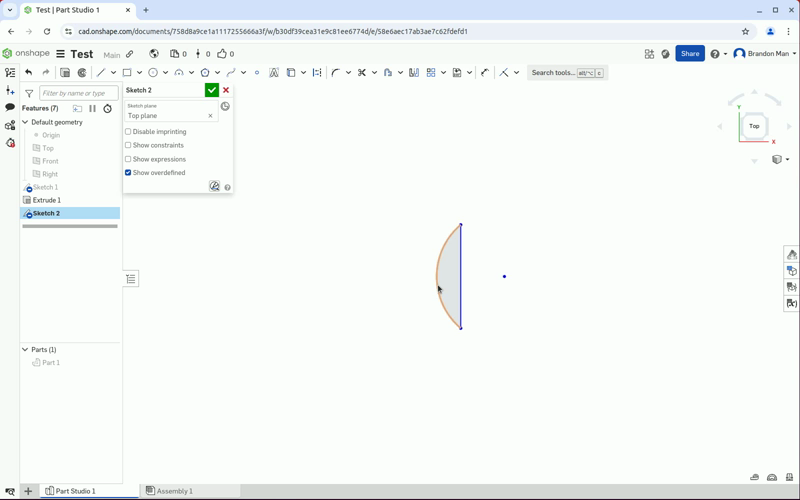
scroll(6)
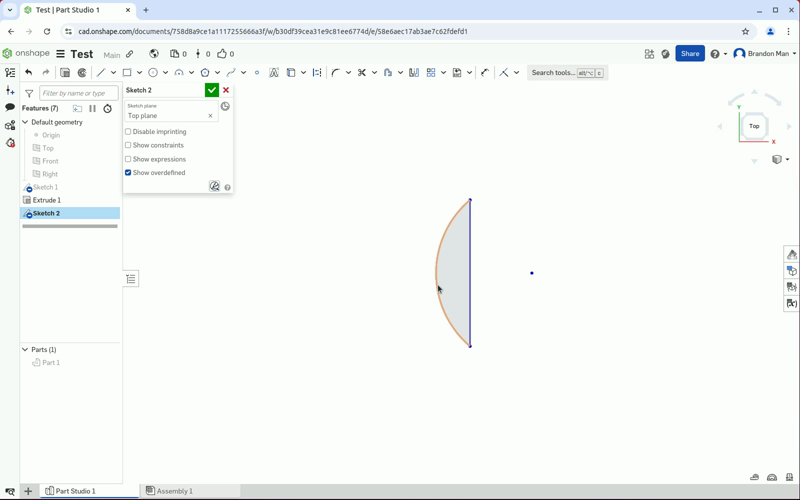
scroll(6)
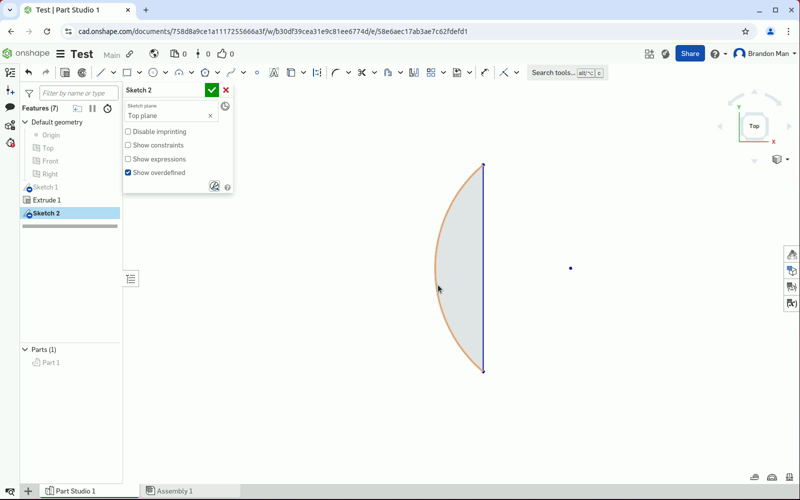
scroll(6)
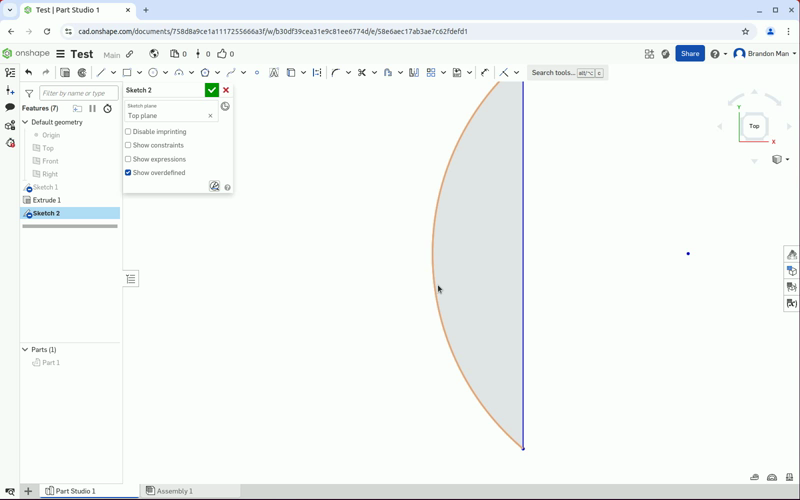
click(438, 284)
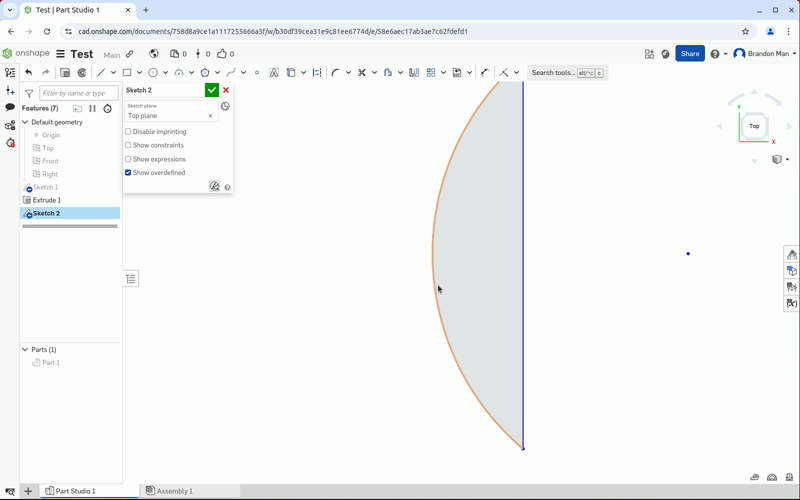
scroll(-6)
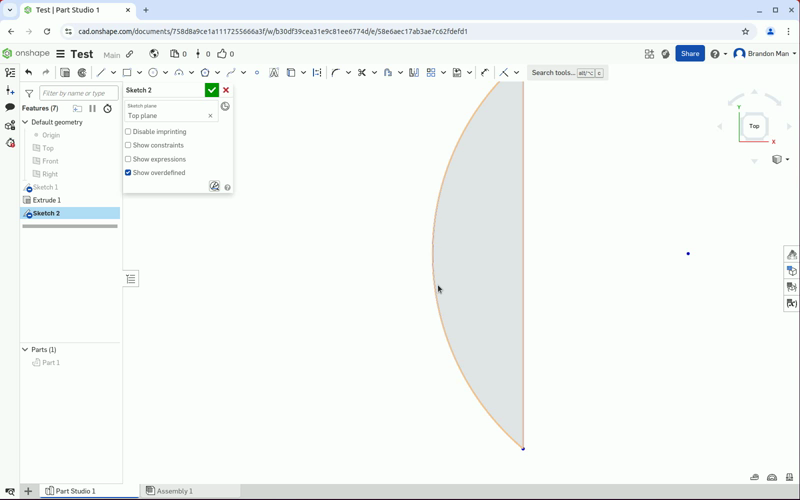
scroll(-6)
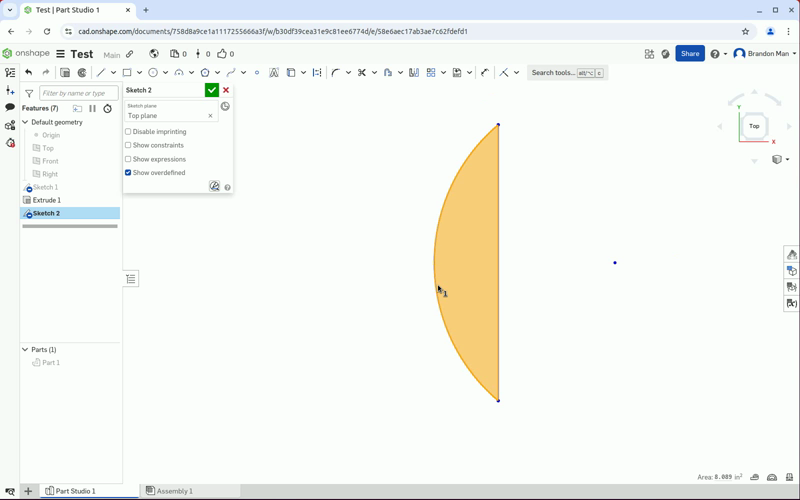
scroll(-6)
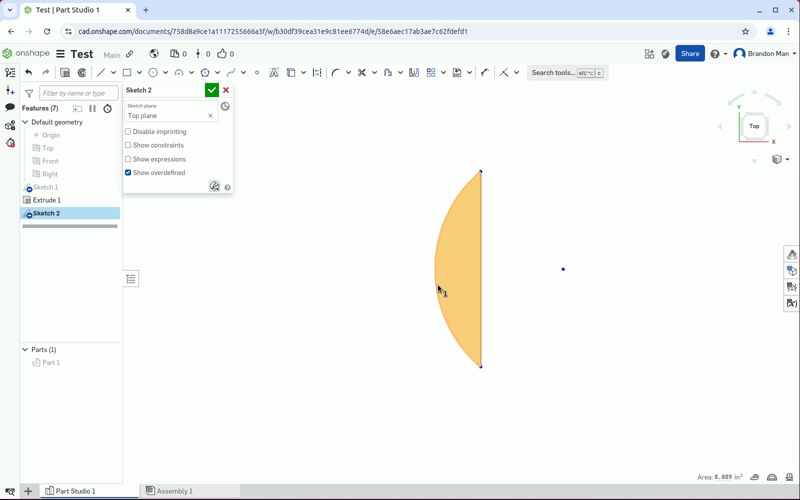
scroll(-6)
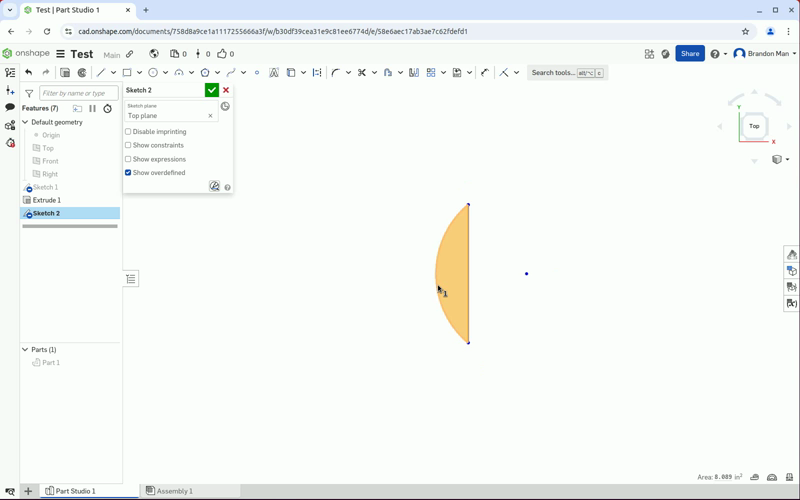
scroll(-6)
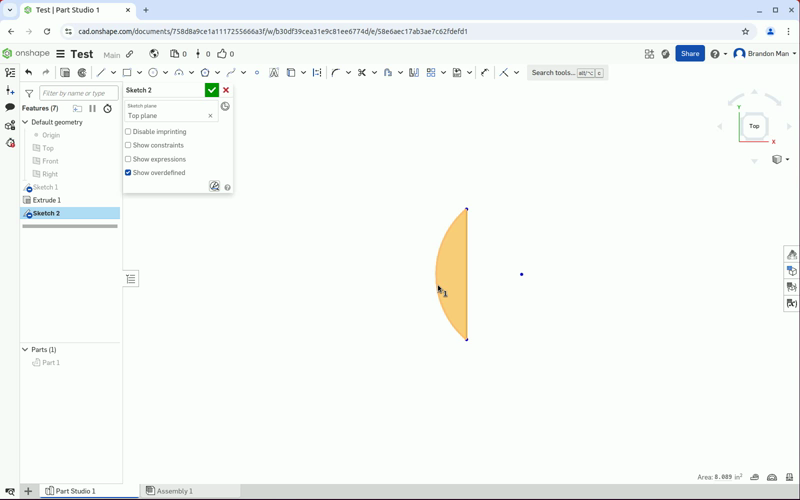
scroll(-6)
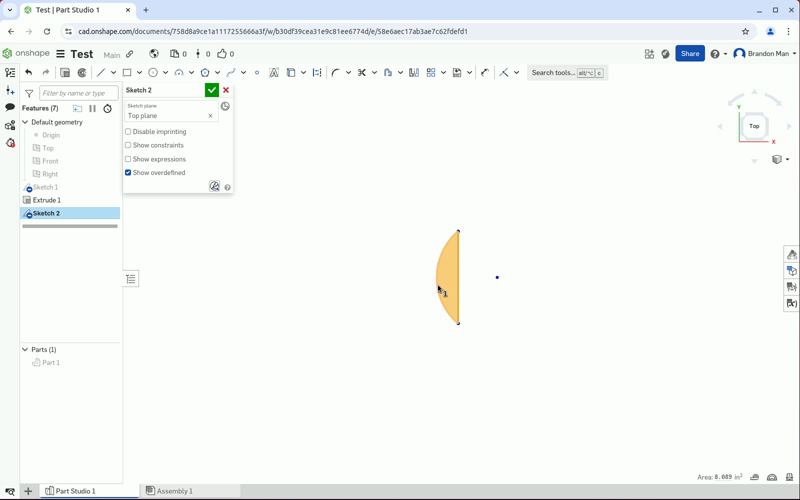
scroll(-6)
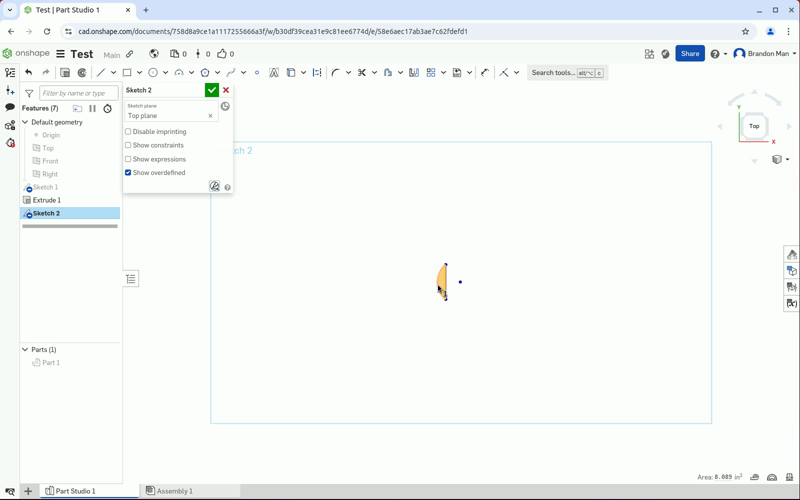
mouse_move(73, 352)
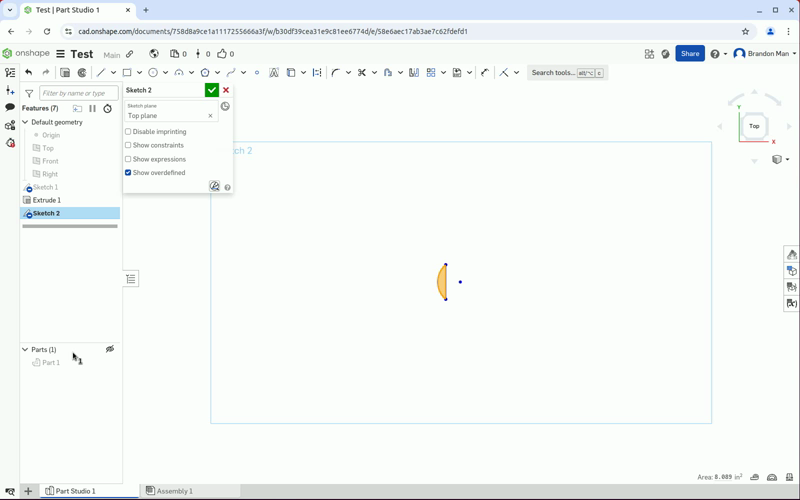
key(shift+y)
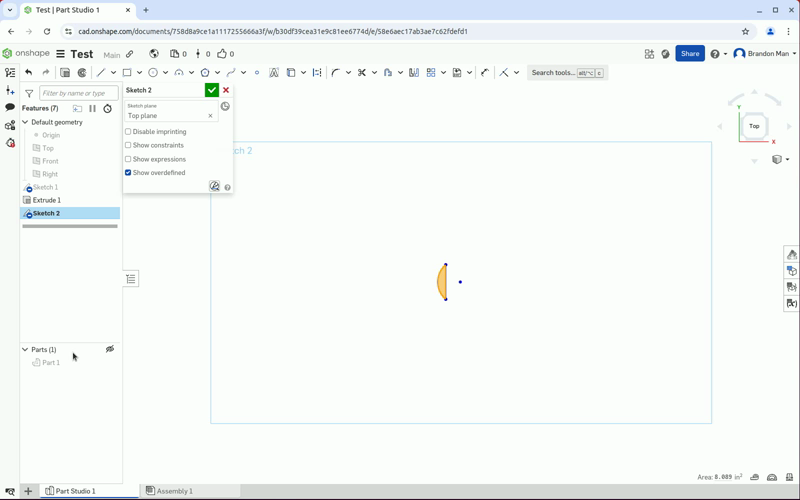
key(shift+e)
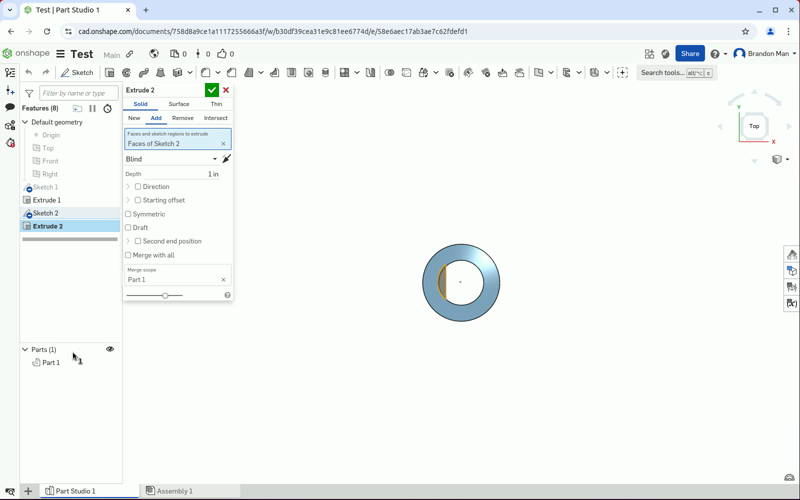
mouse_move(143, 106)
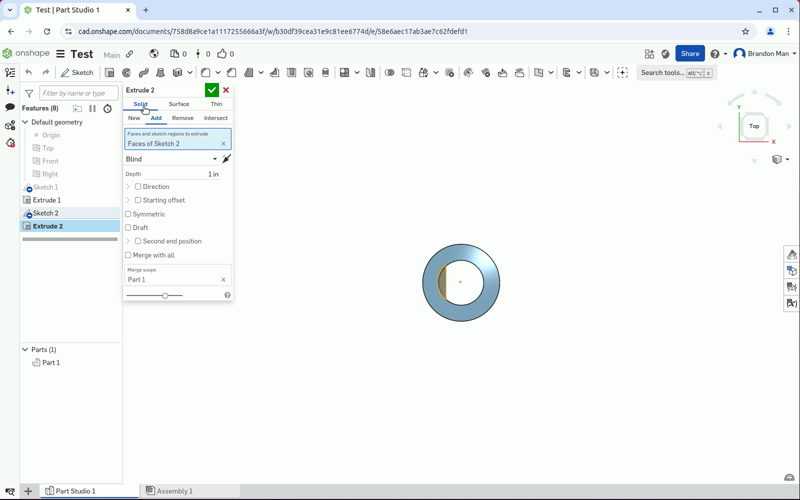
click(143, 106)
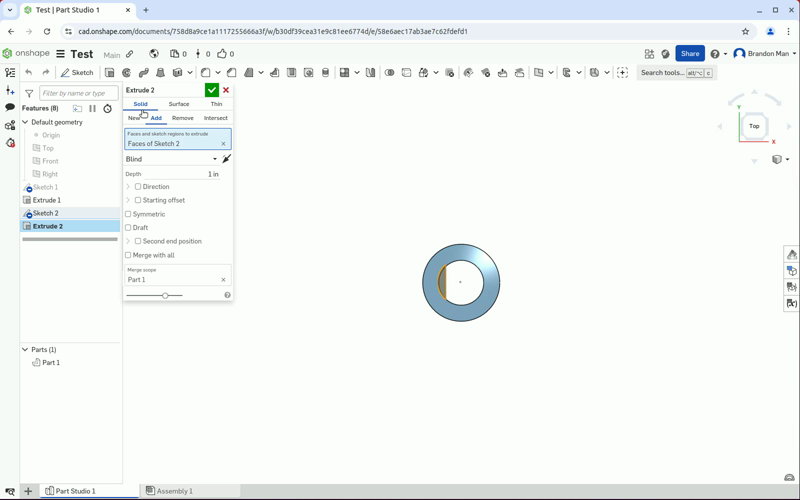
mouse_move(137, 120)
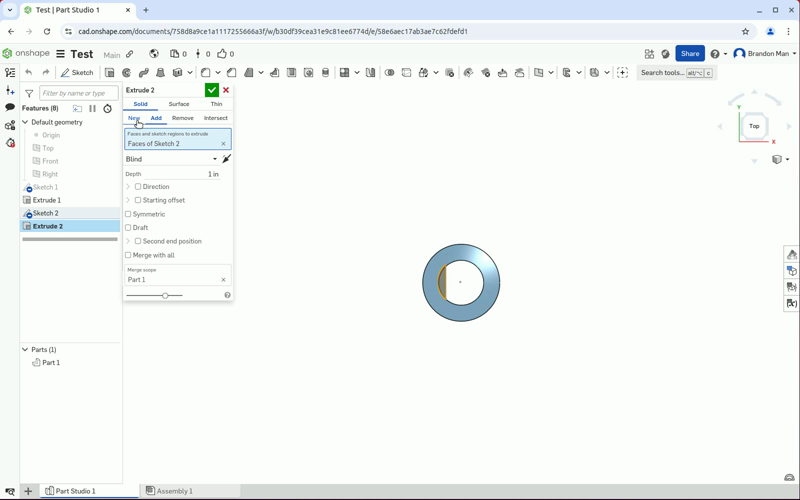
click(137, 120)
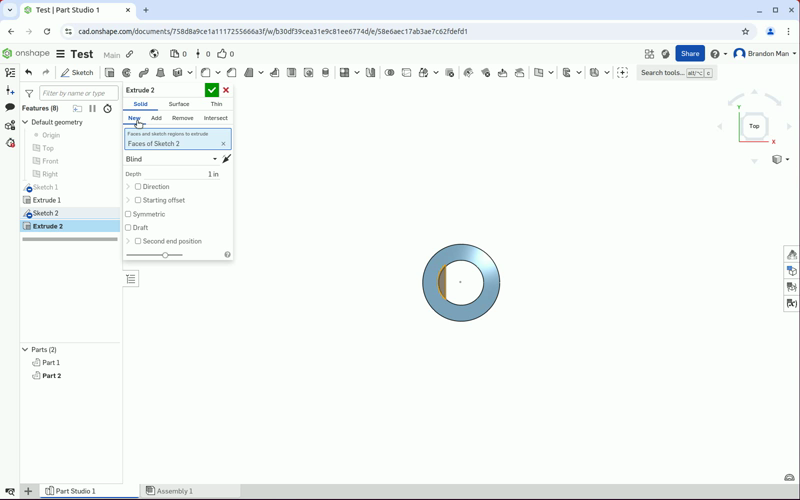
key(tab, 4)
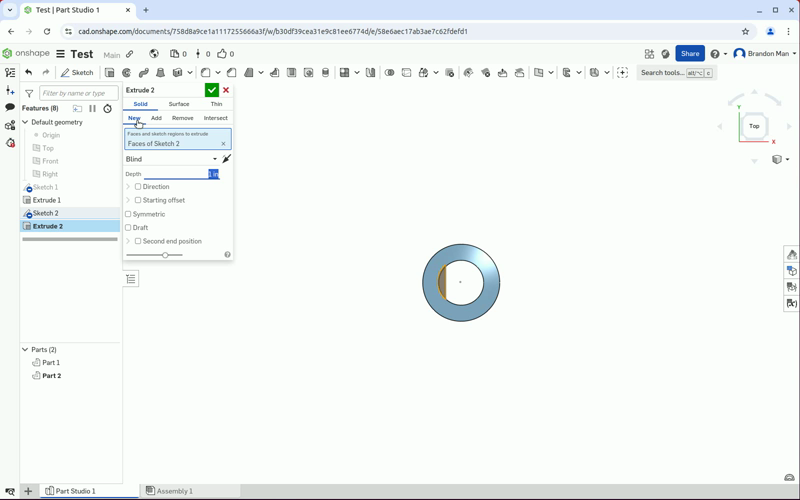
text(23.108)
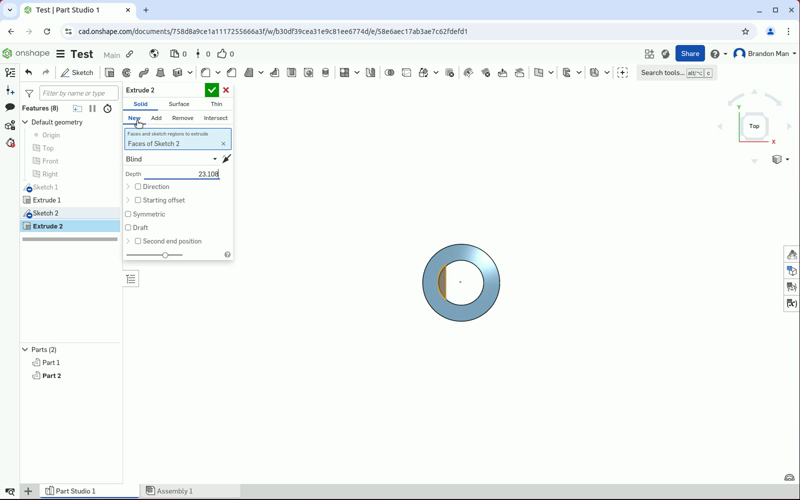
key(enter)
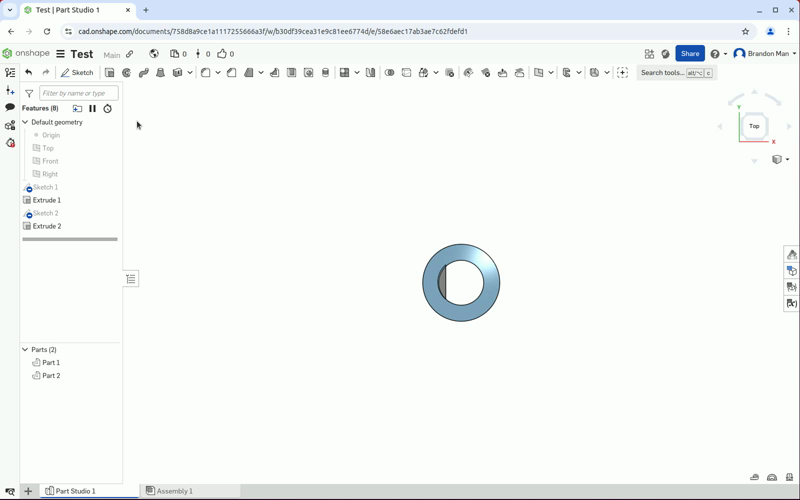
key(shift+h)
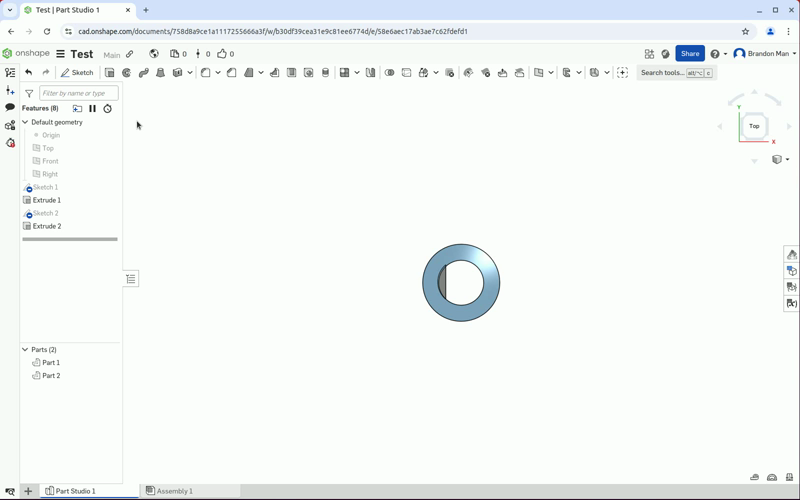
key(shift+h)
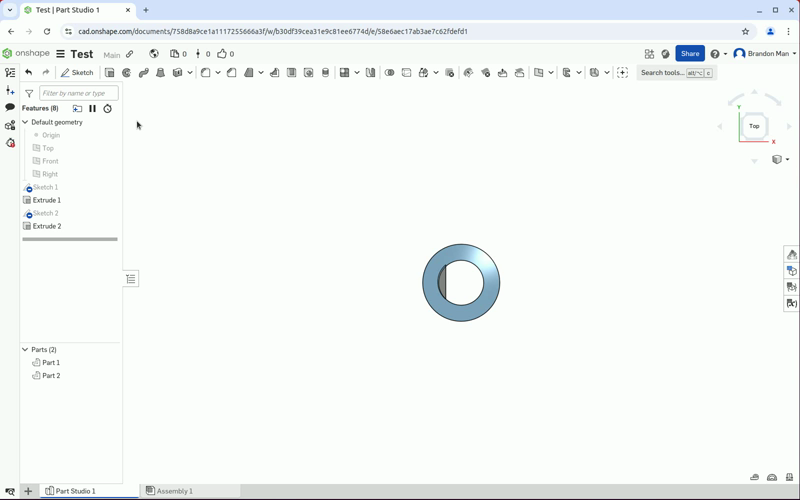
mouse_move(73, 189)
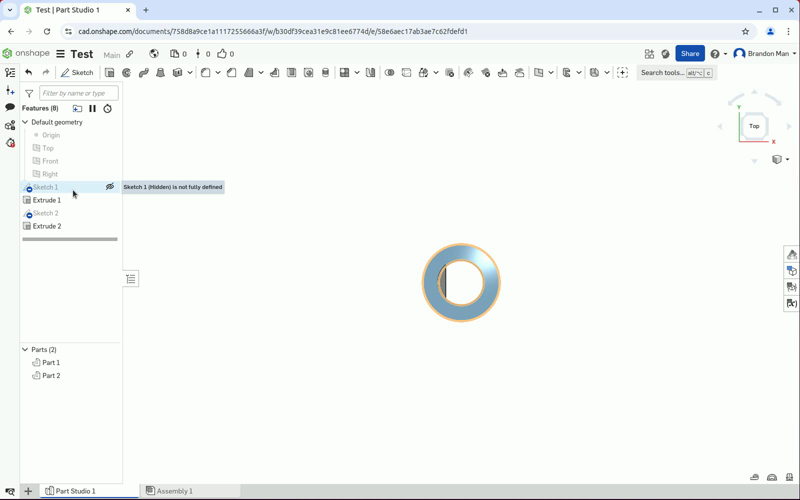
click(73, 189)
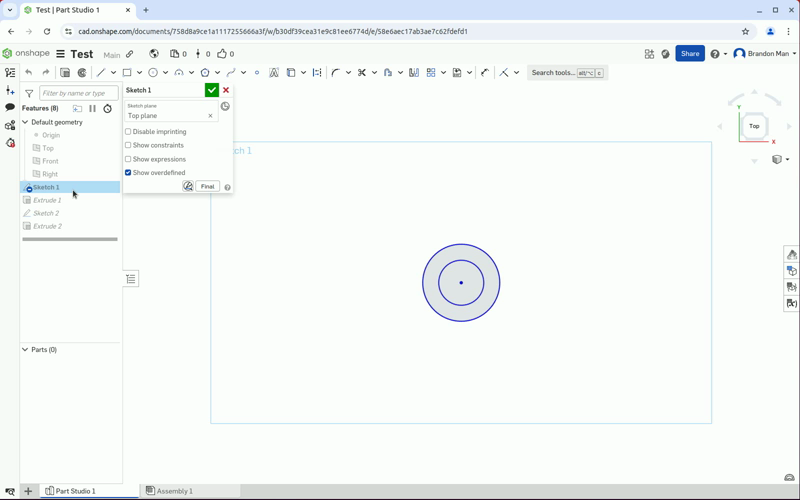
mouse_move(229, 92)
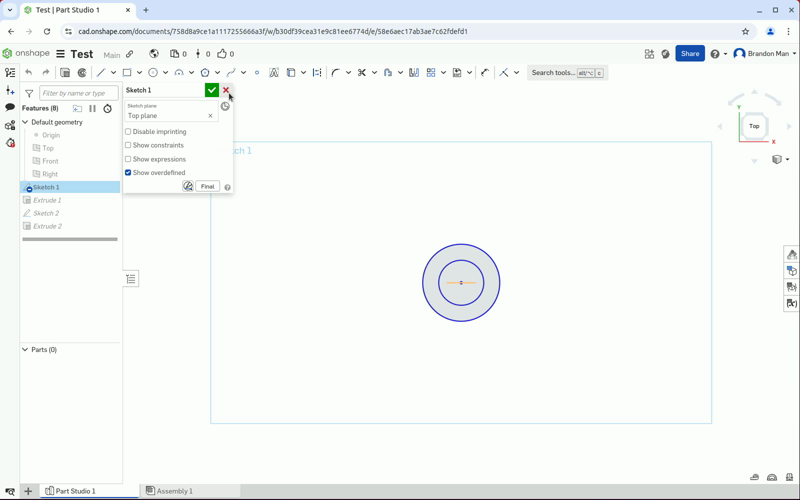
click(229, 92)
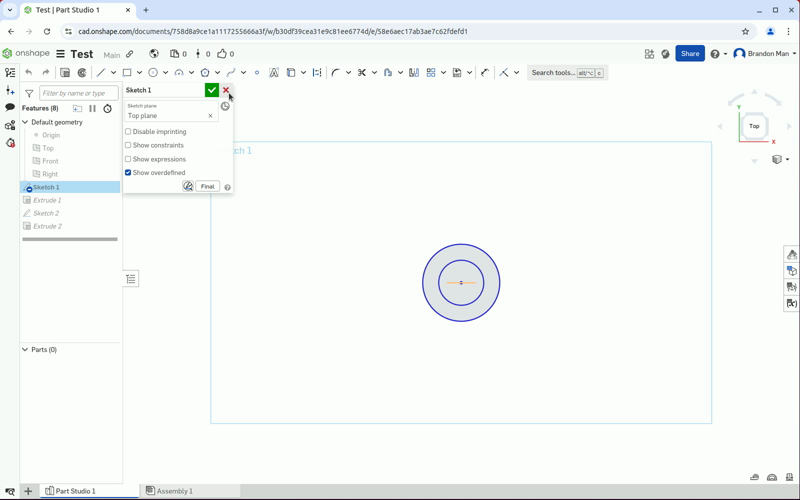
key(shift+s)
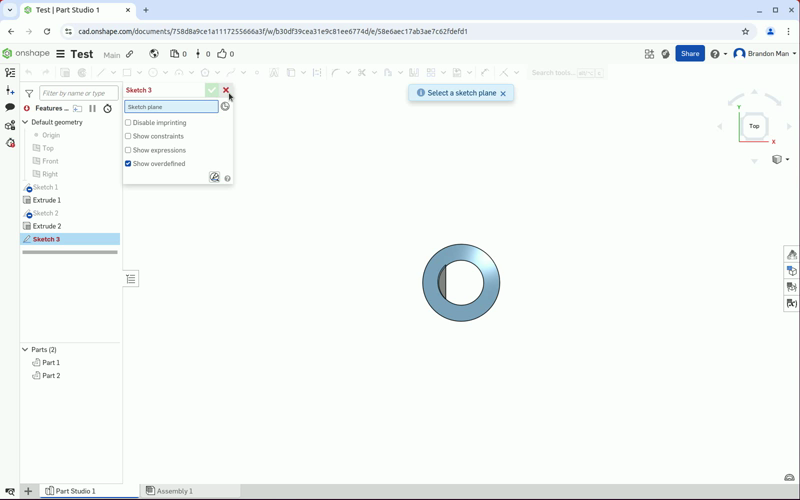
mouse_move(73, 150)
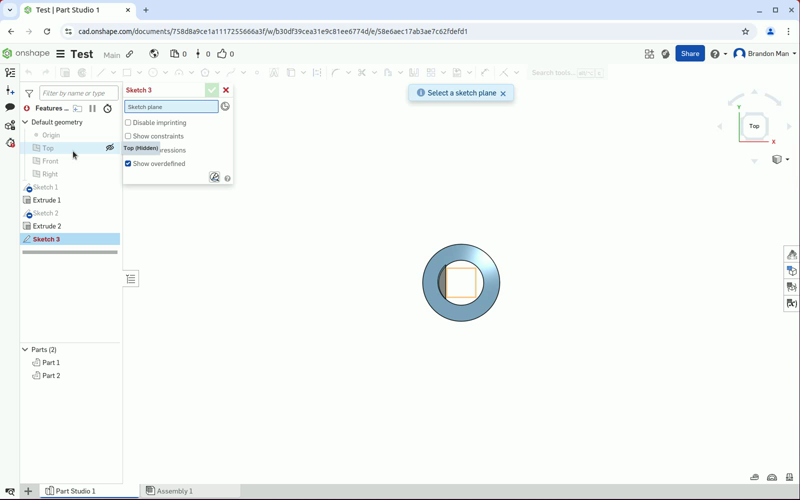
click(73, 150)
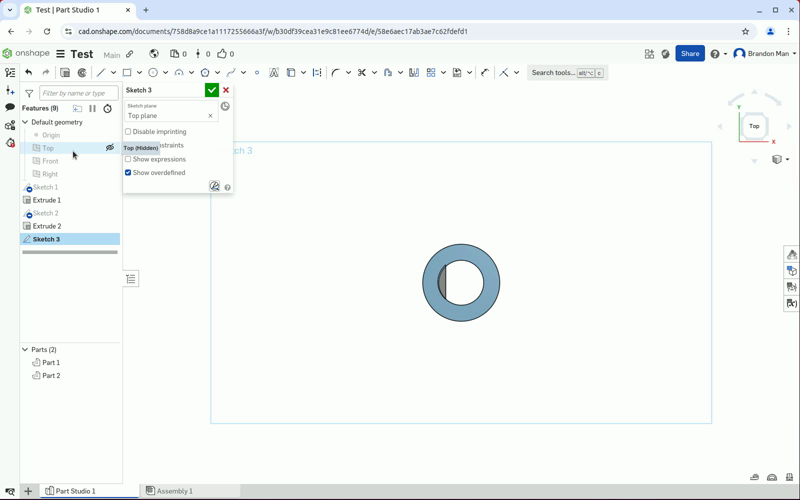
mouse_move(73, 352)
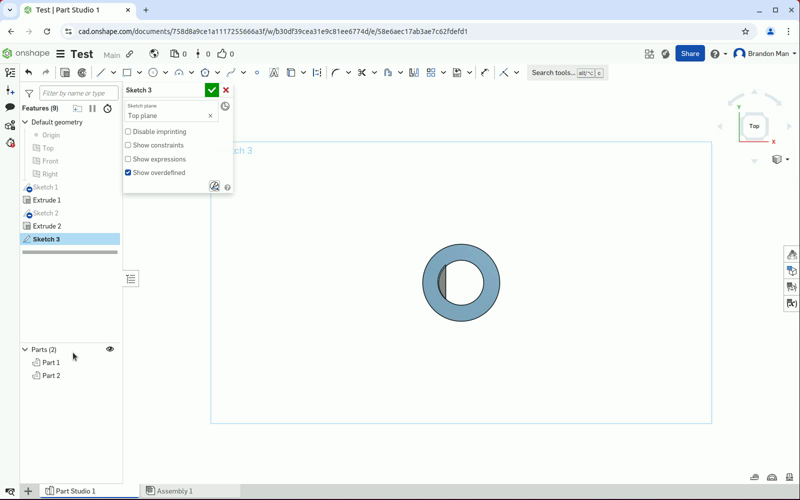
key(y)
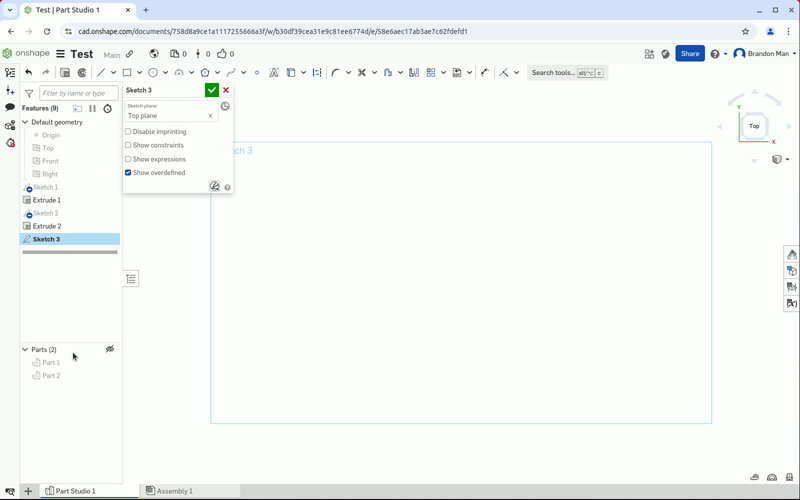
key(a)
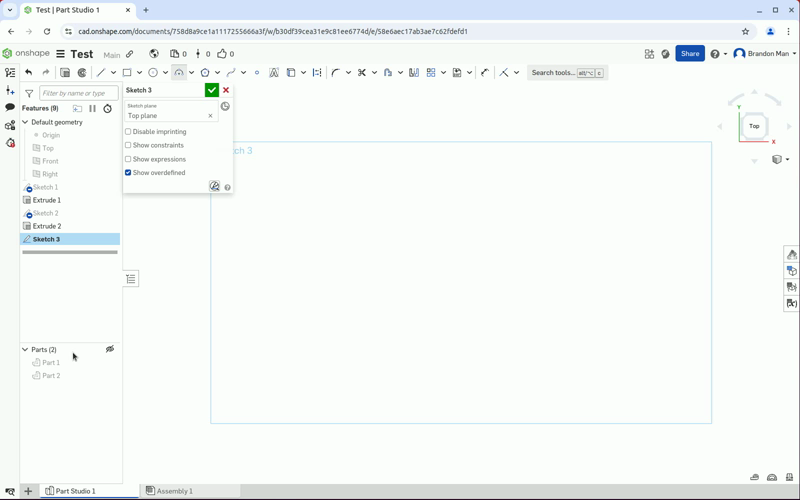
key_down(shift)
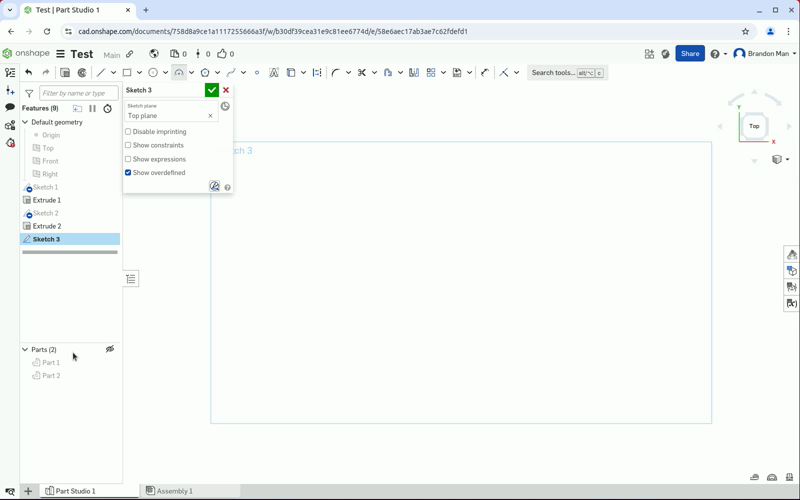
mouse_move(476, 299)
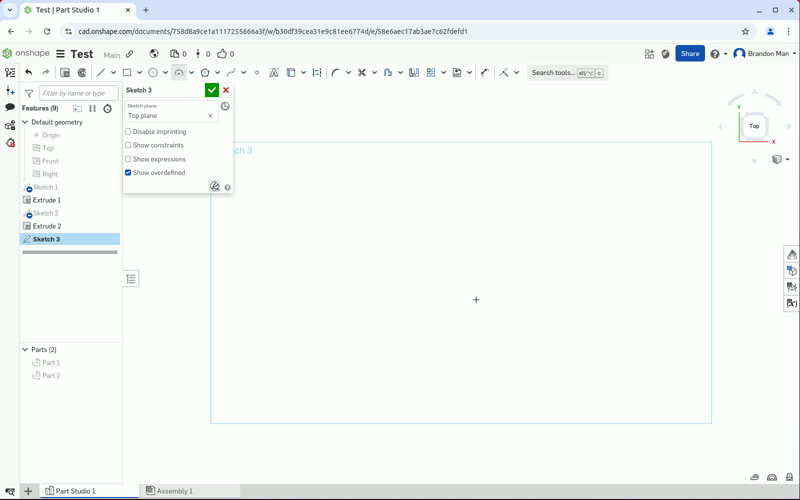
click(476, 299)
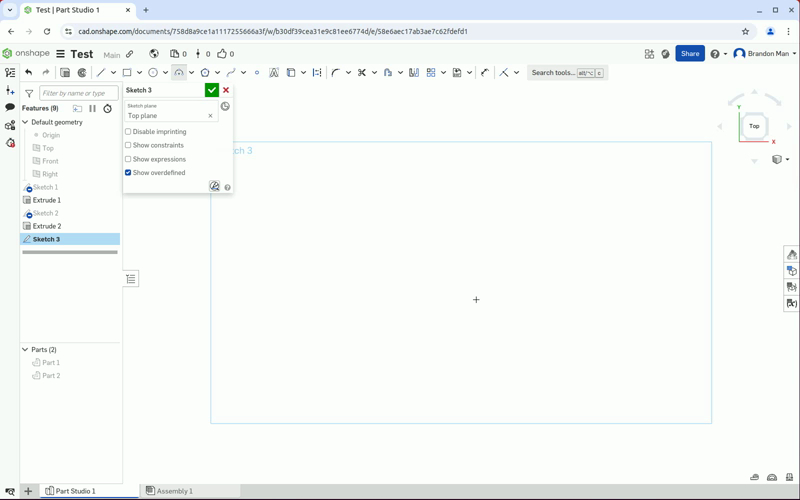
key_up(shift)
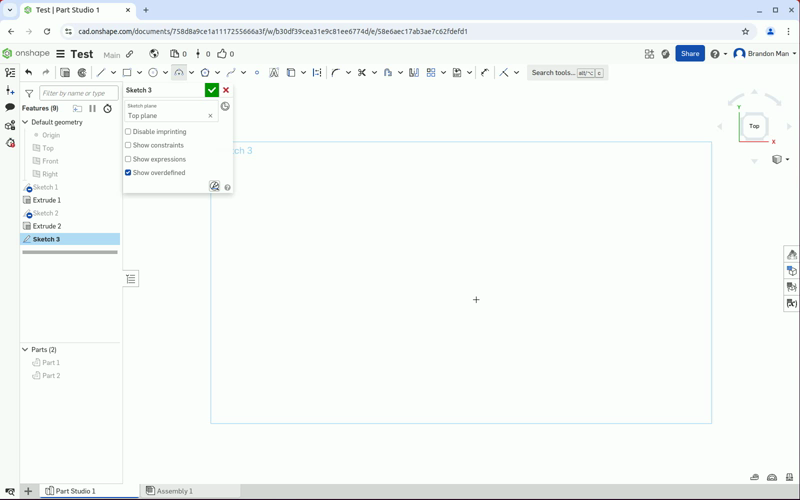
key_down(shift)
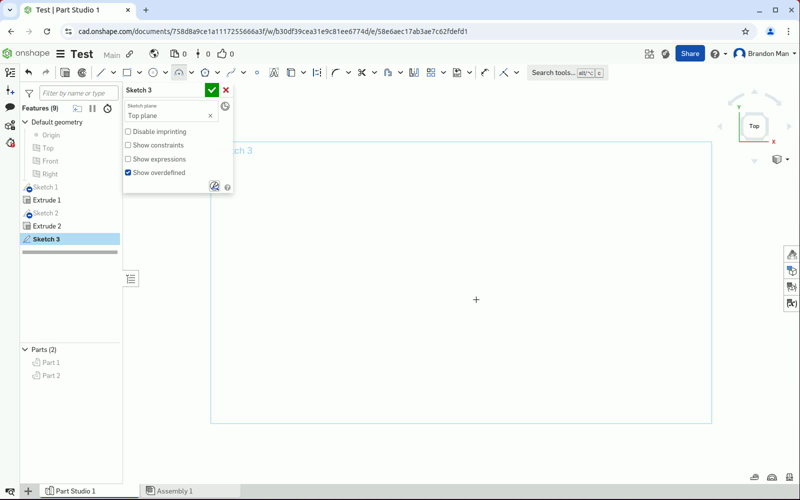
mouse_move(476, 264)
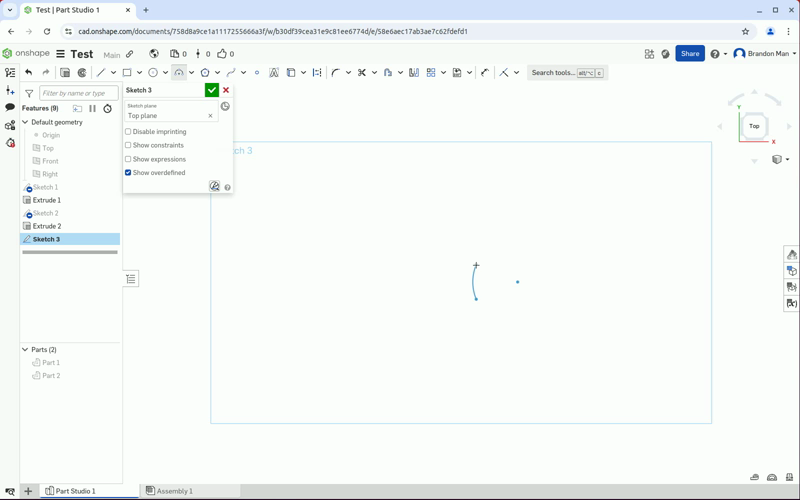
click(476, 264)
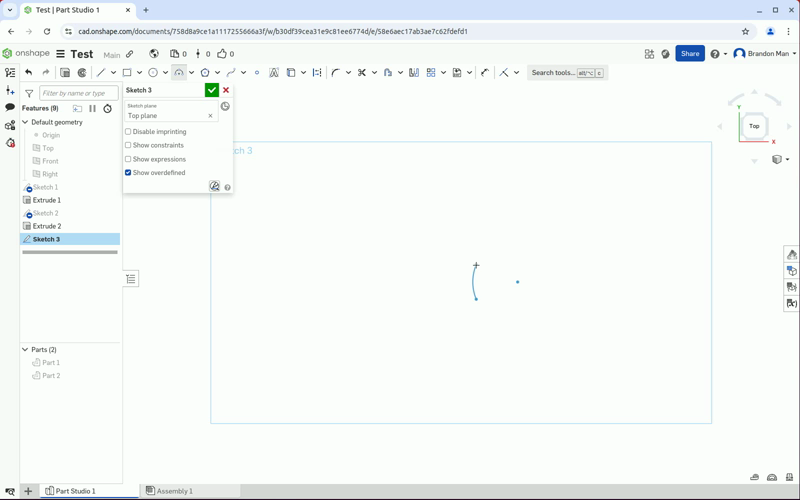
mouse_move(483, 282)
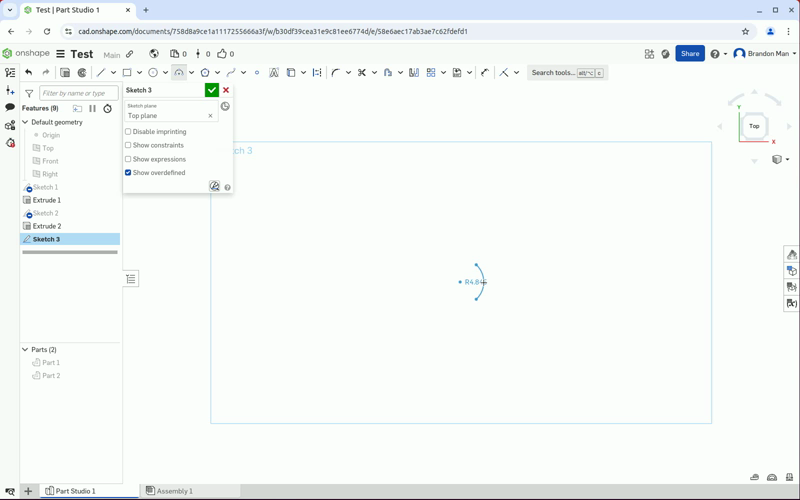
click(483, 282)
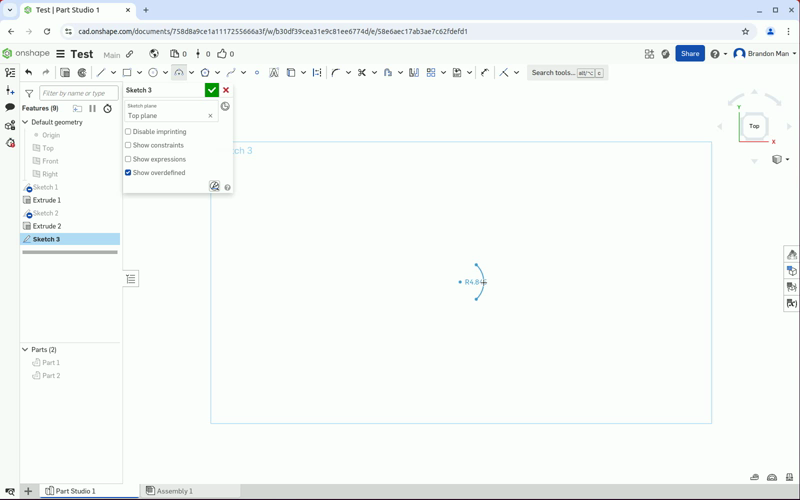
key_up(shift)
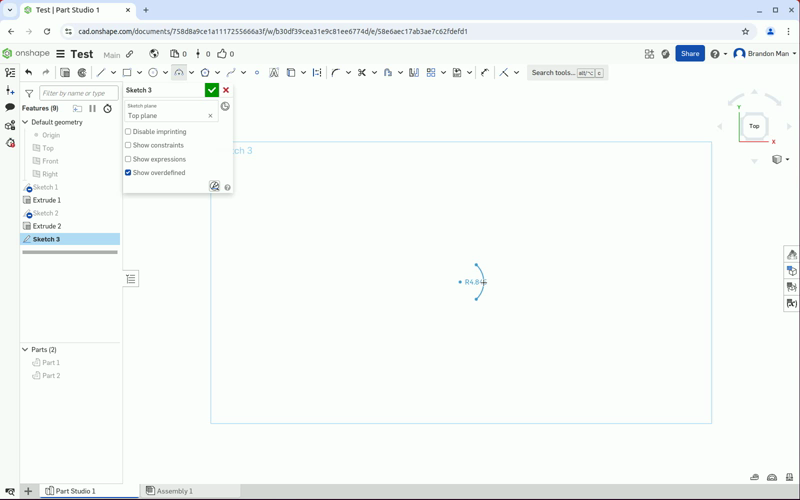
key(esc)
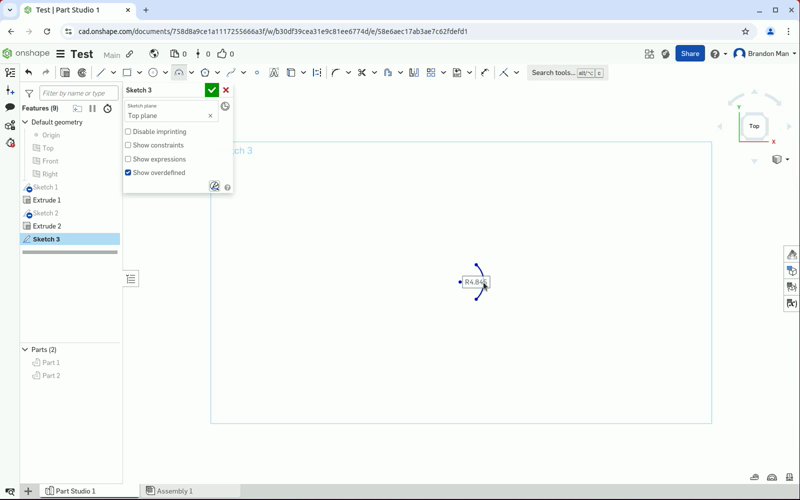
key(l)
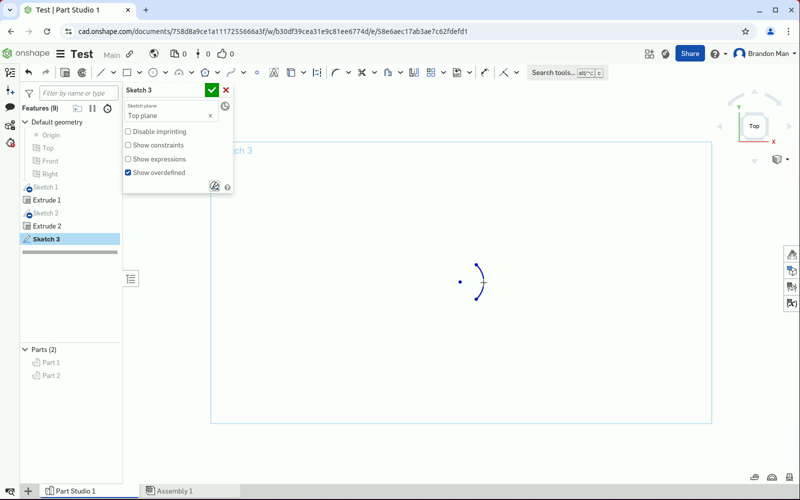
mouse_move(476, 264)
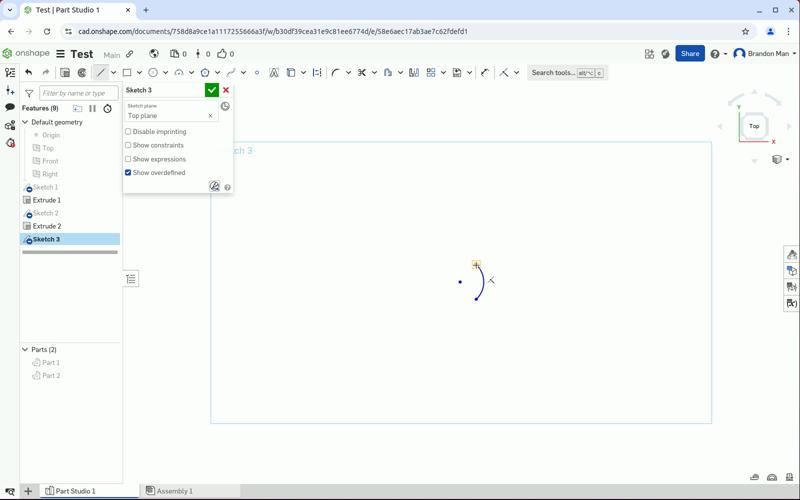
click(476, 264)
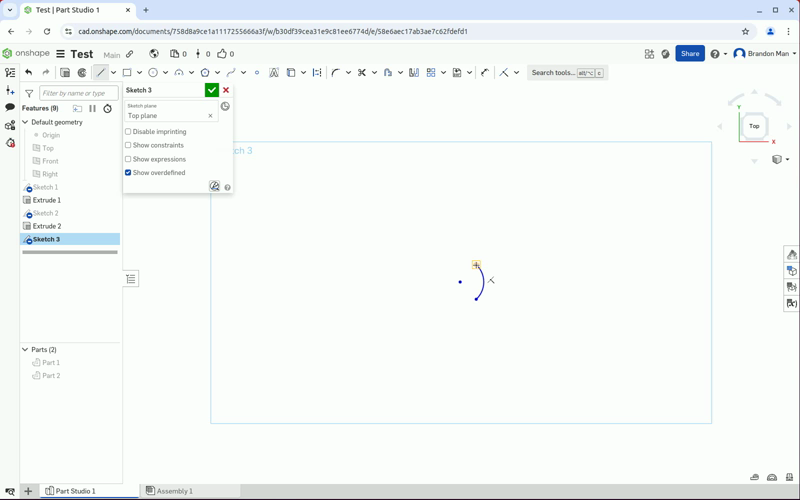
mouse_move(506, 264)
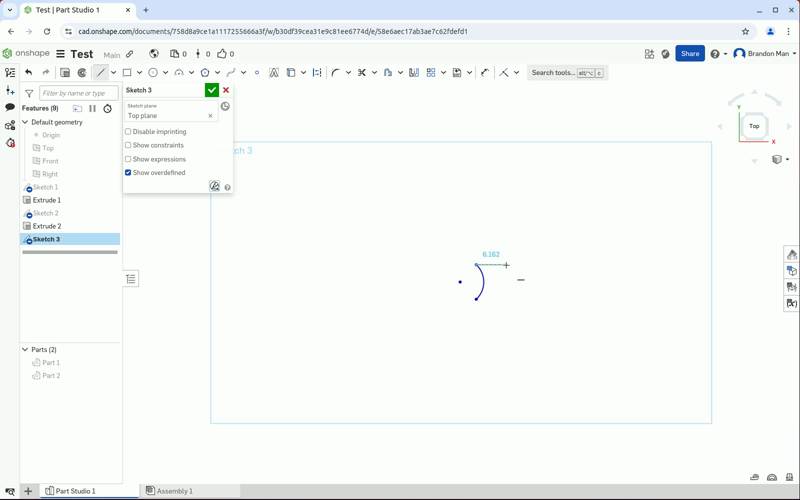
key_down(shift)
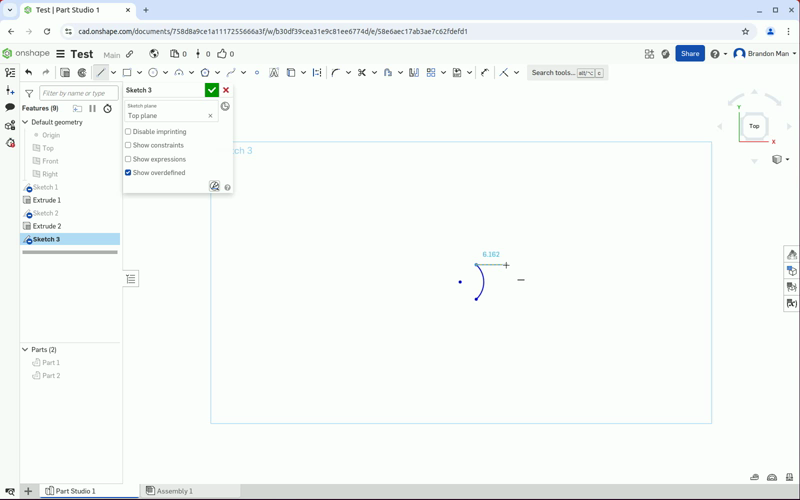
mouse_move(476, 299)
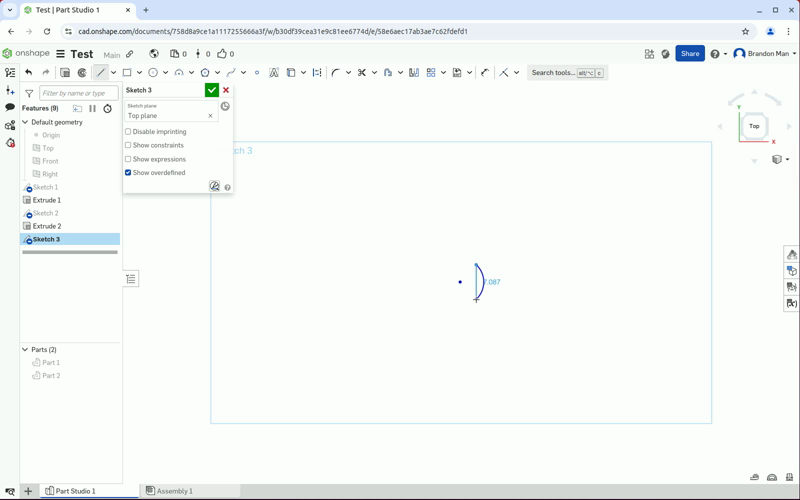
key_up(shift)
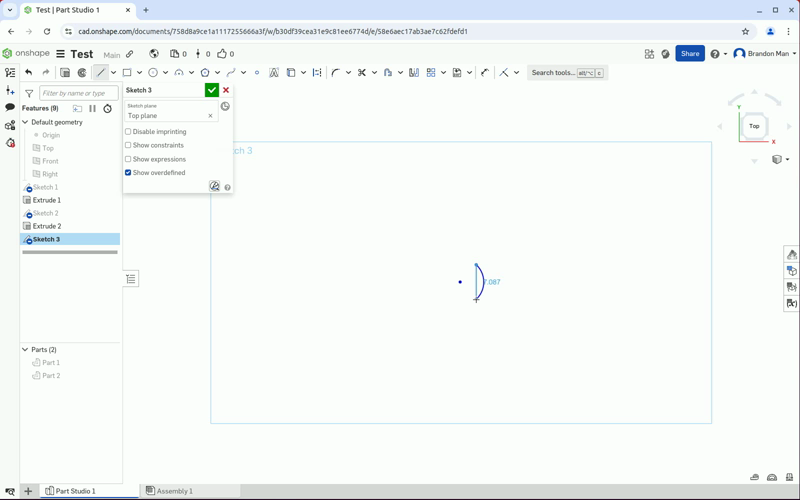
click(476, 299)
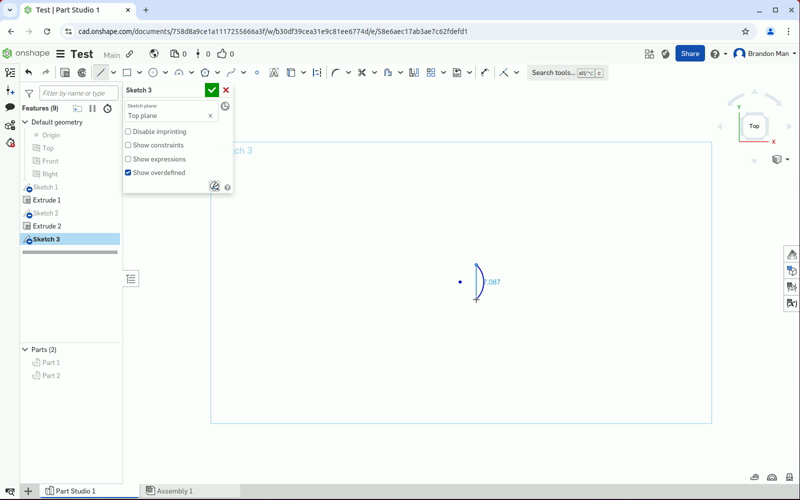
key(esc)
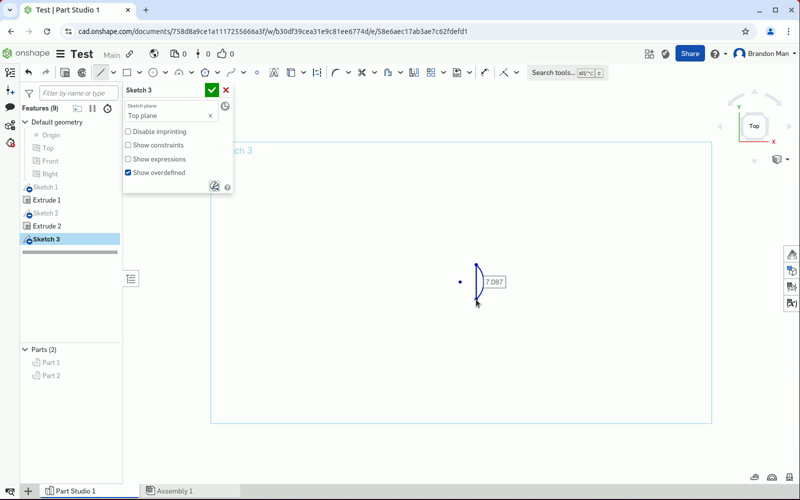
mouse_move(479, 282)
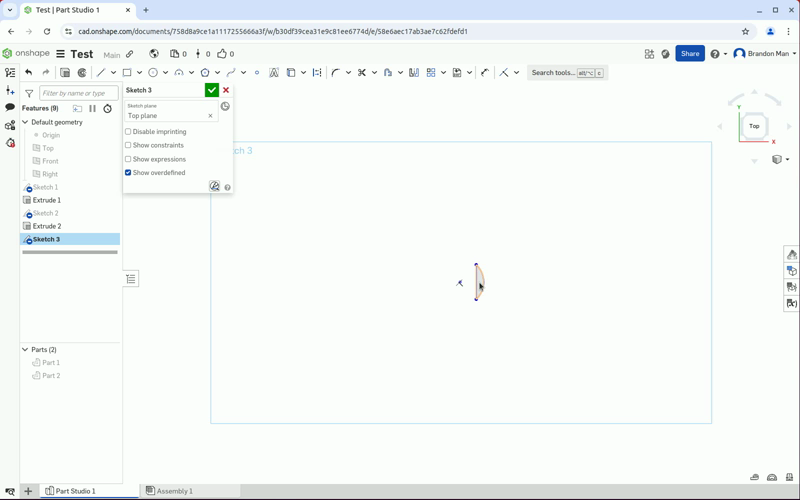
scroll(6)
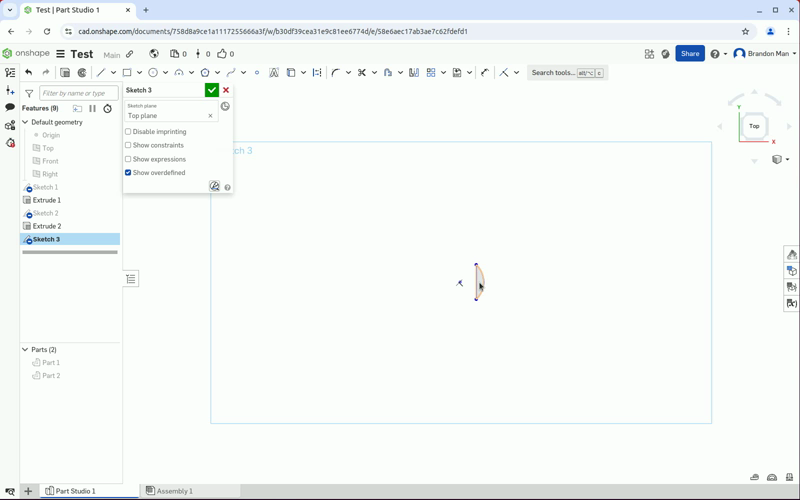
scroll(6)
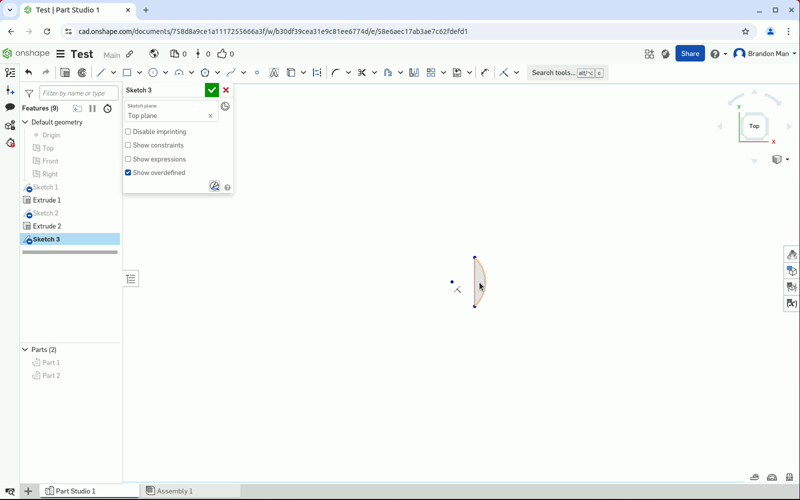
scroll(6)
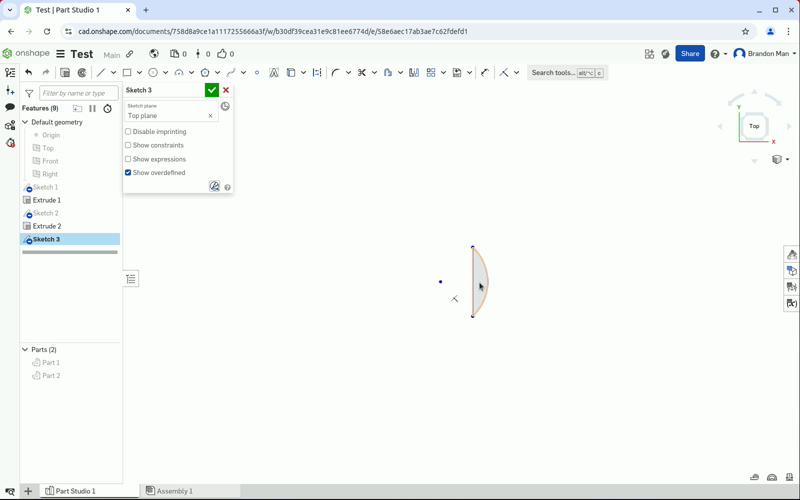
scroll(6)
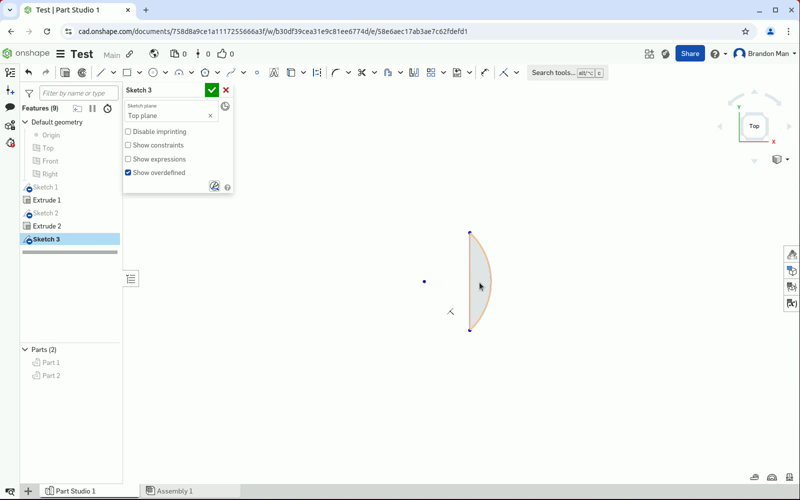
scroll(6)
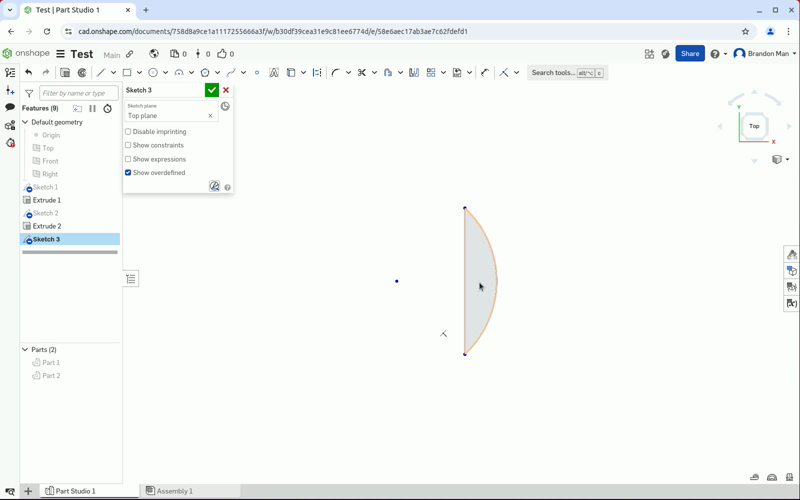
scroll(6)
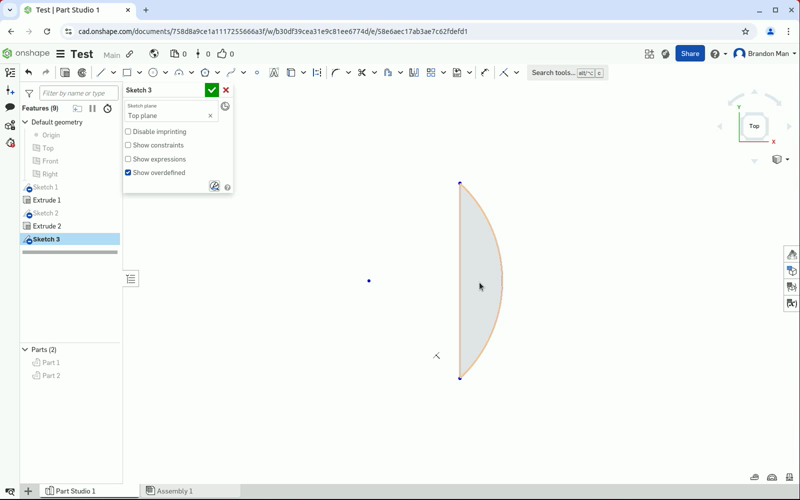
scroll(6)
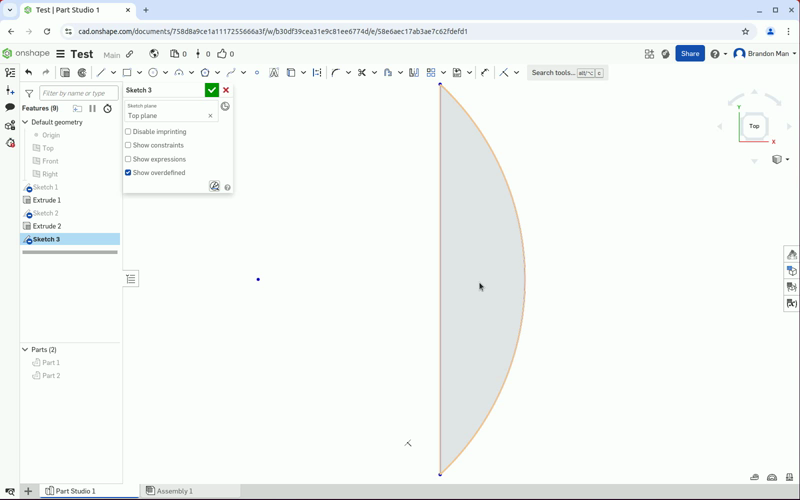
click(479, 282)
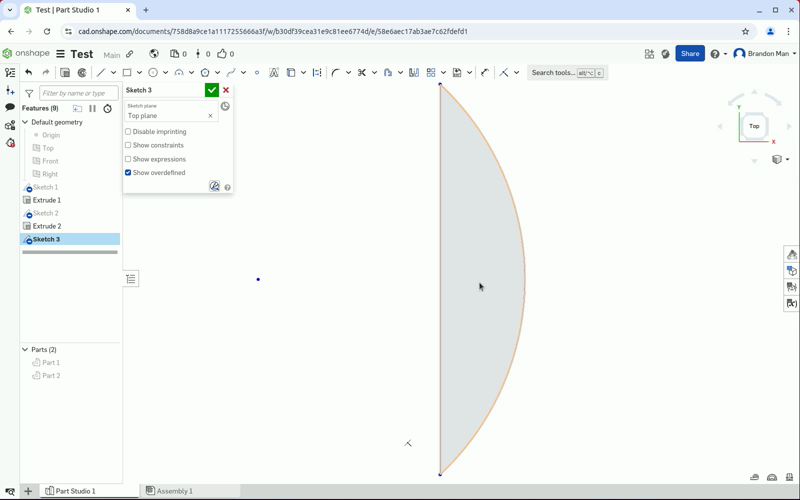
scroll(-6)
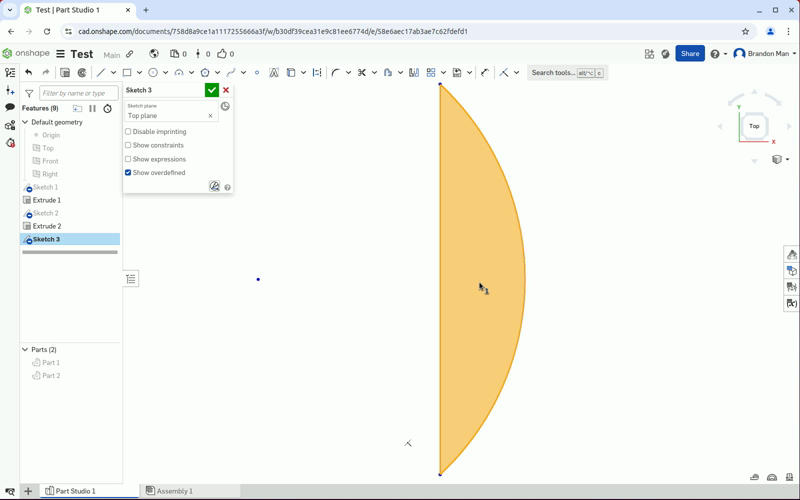
scroll(-6)
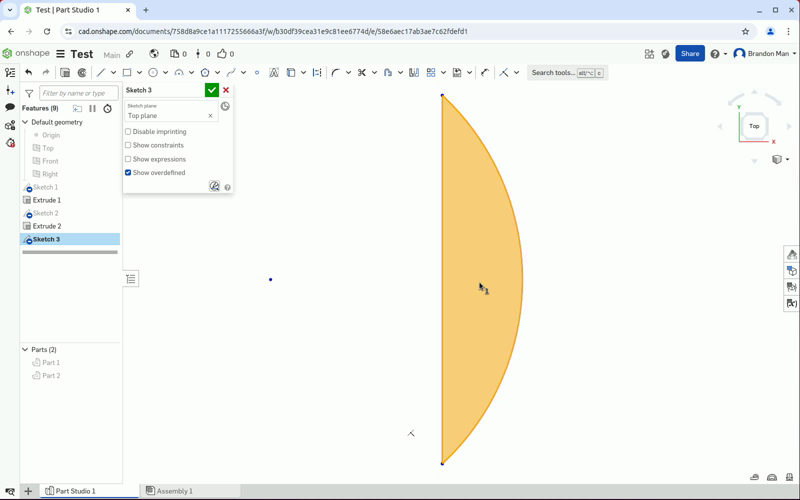
scroll(-6)
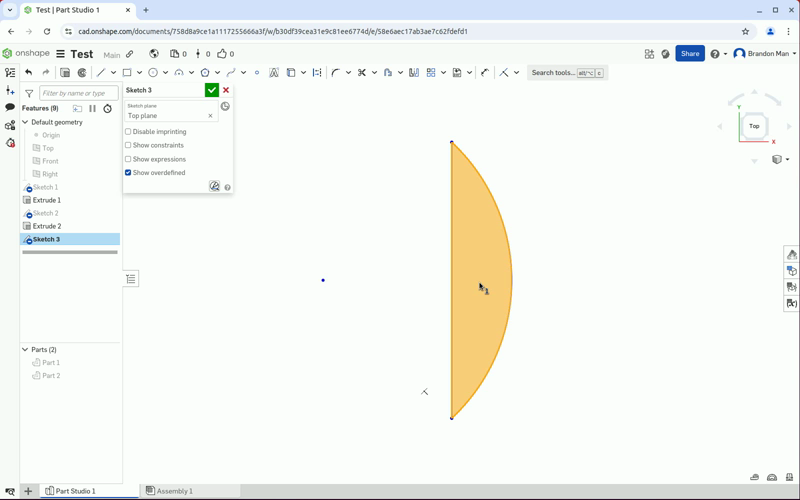
scroll(-6)
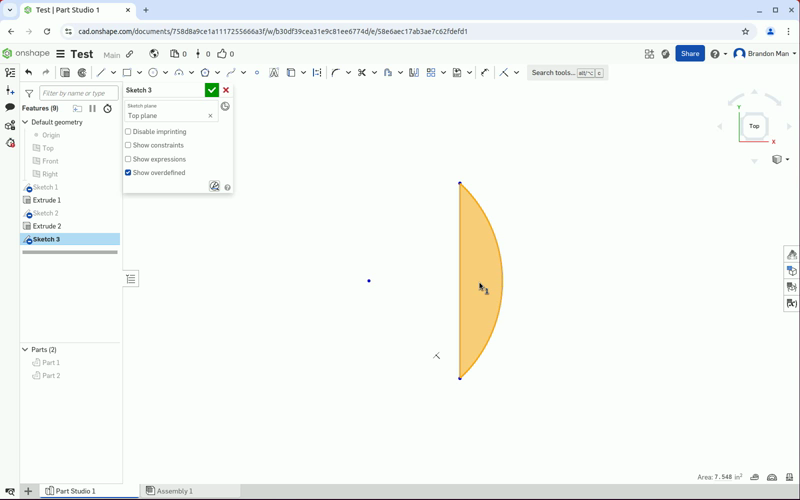
scroll(-6)
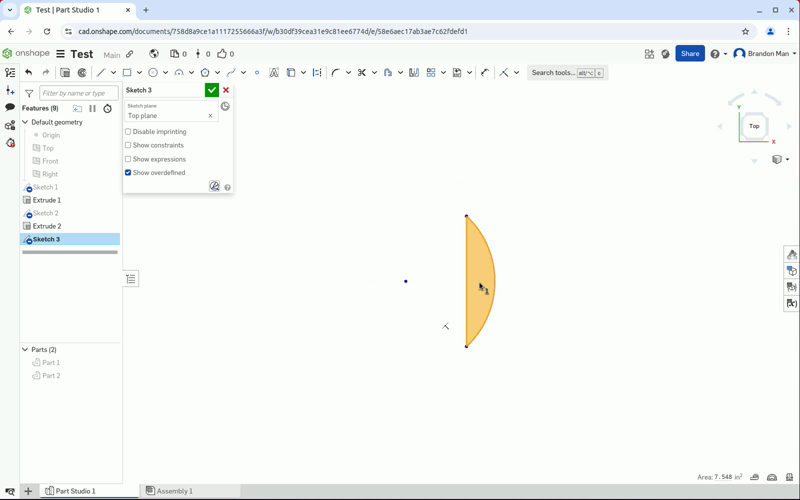
scroll(-6)
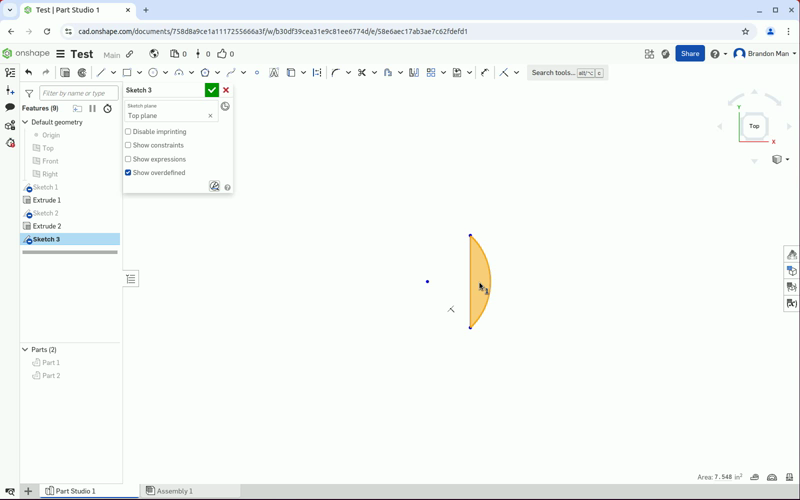
scroll(-6)
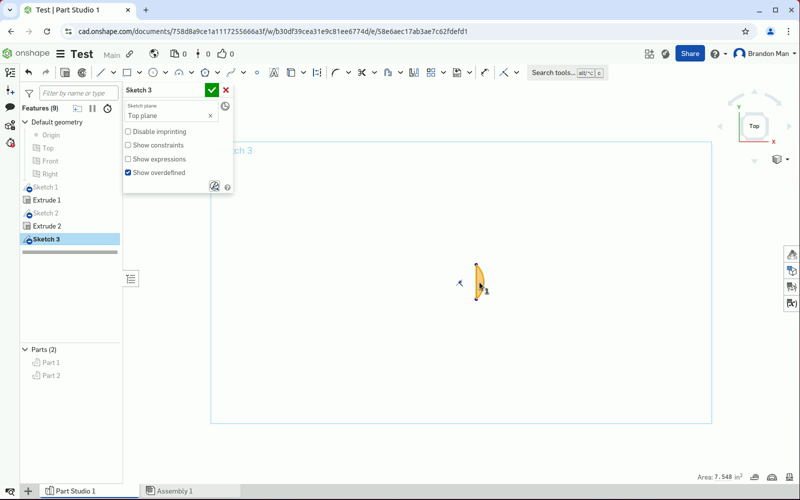
mouse_move(73, 352)
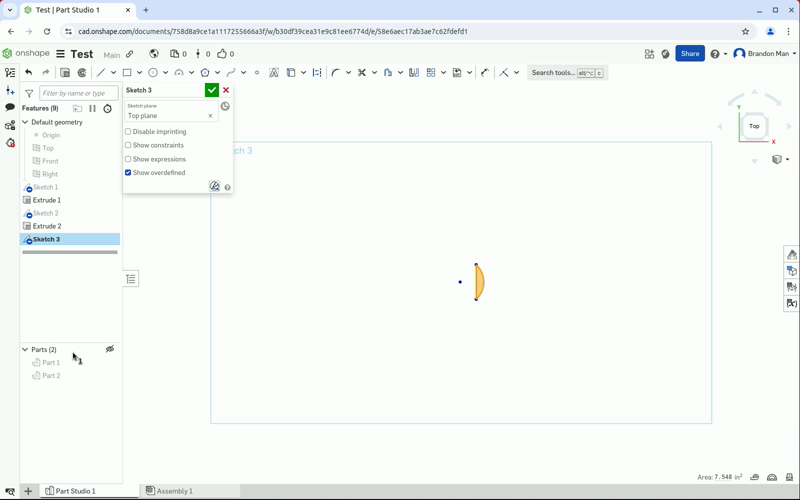
key(shift+y)
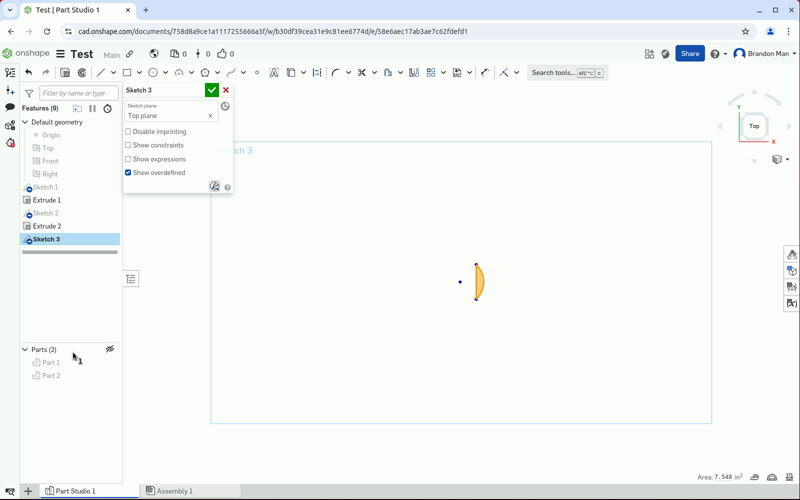
key(shift+e)
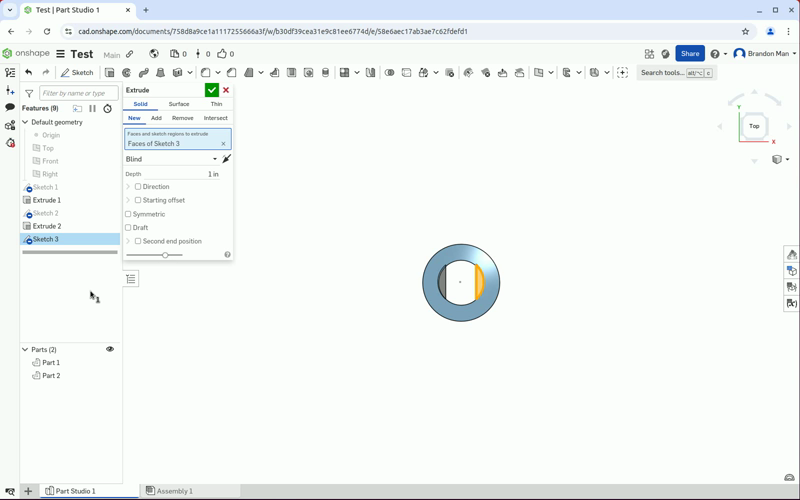
mouse_move(143, 106)
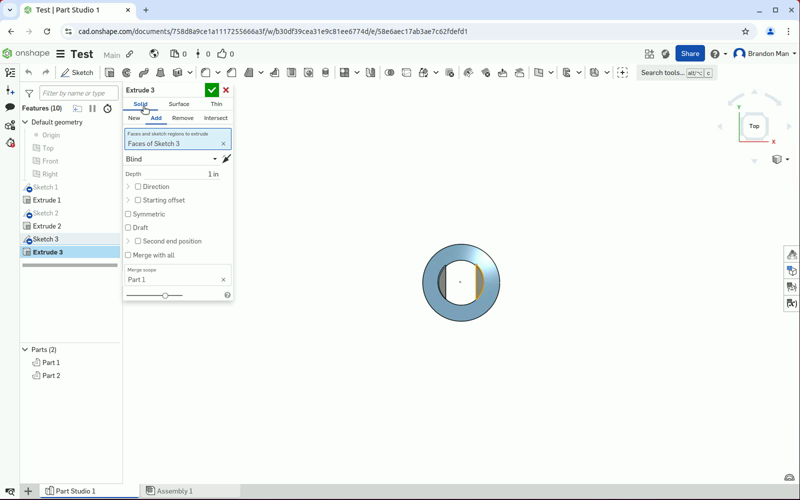
click(143, 106)
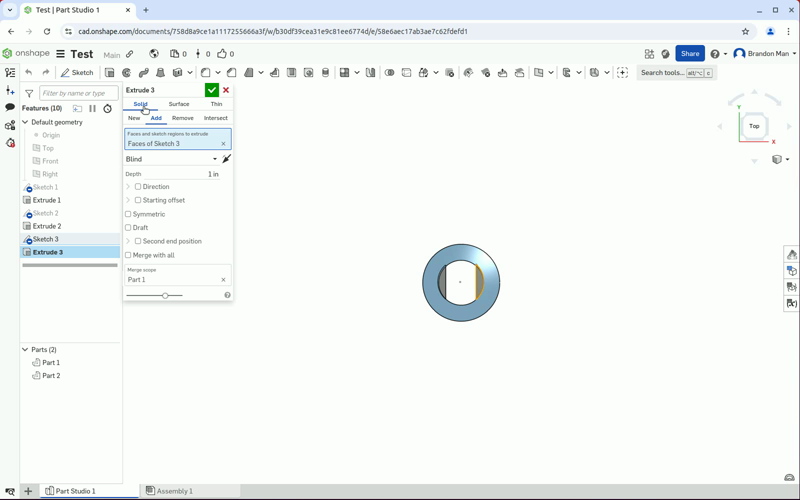
mouse_move(137, 120)
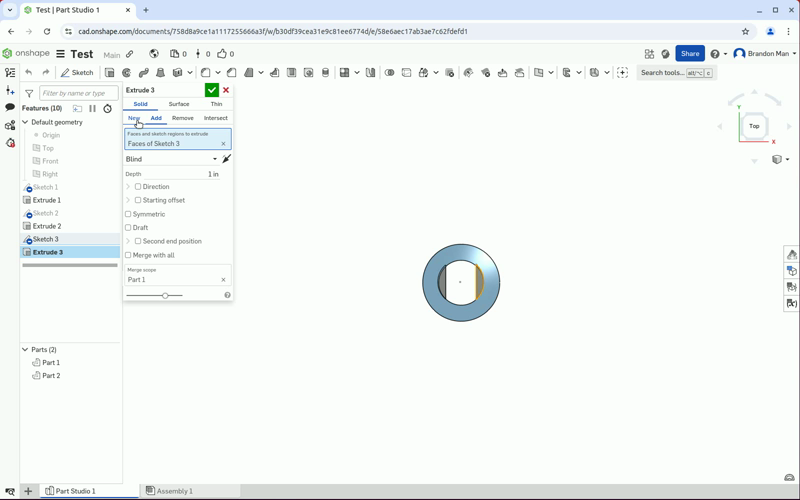
click(137, 120)
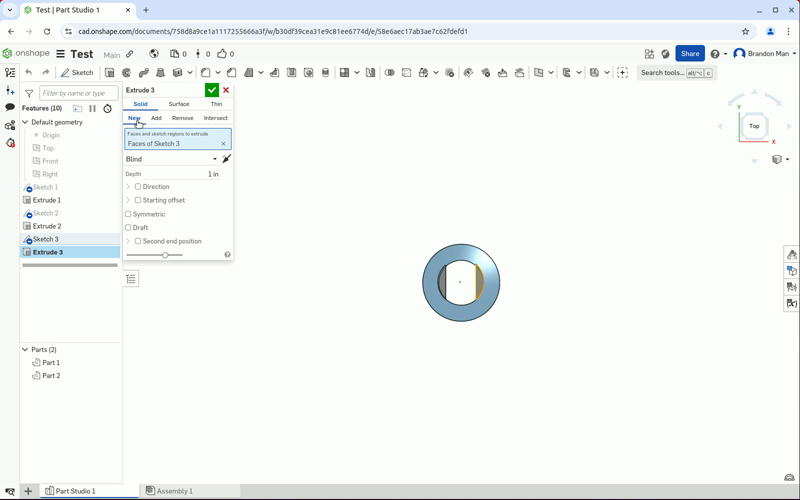
key(tab, 4)
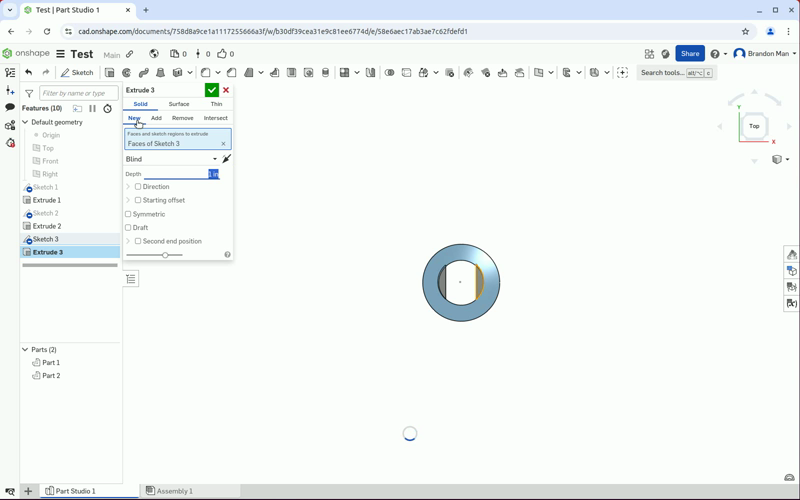
text(23.108)
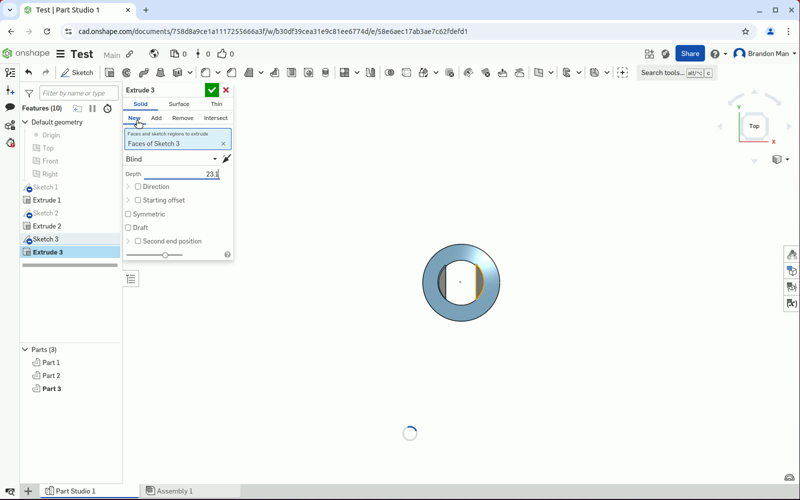
key(enter)
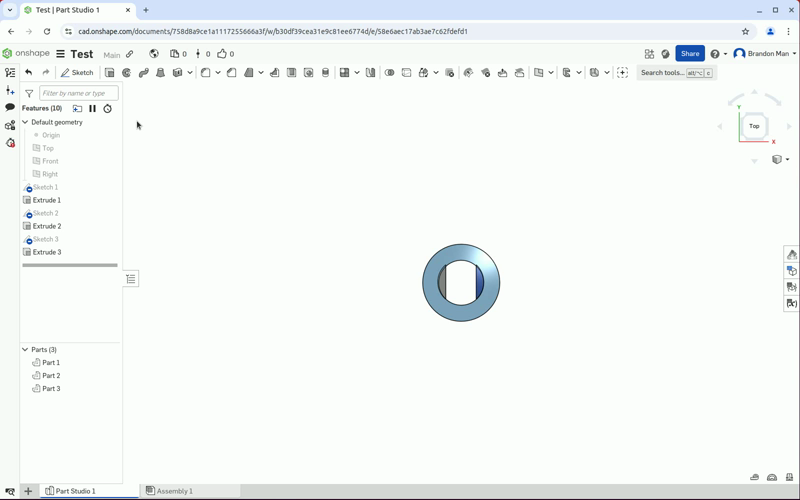
key(shift+h)
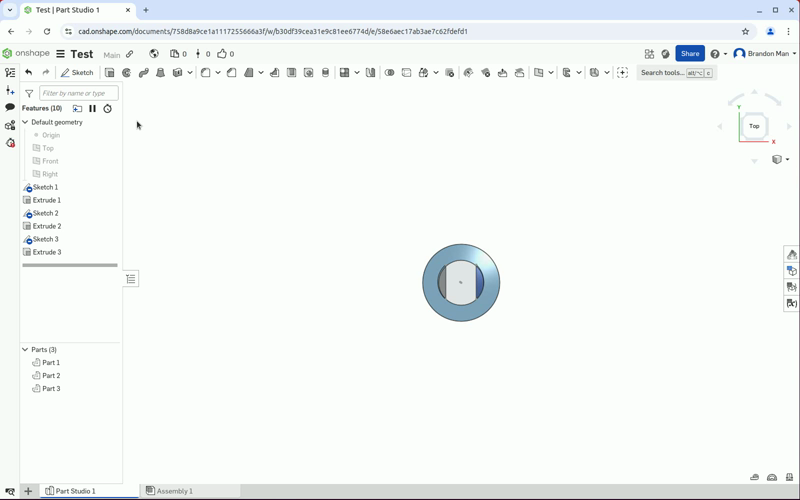
key(shift+h)
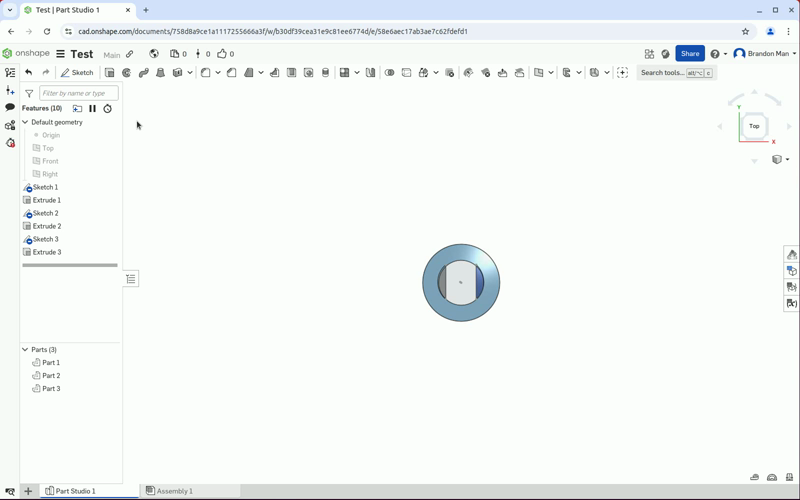
key(shift+7)
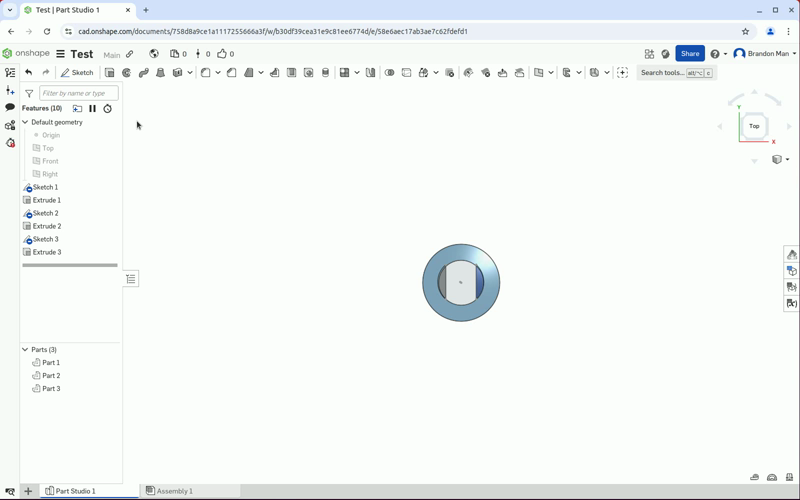
key(up, 3)
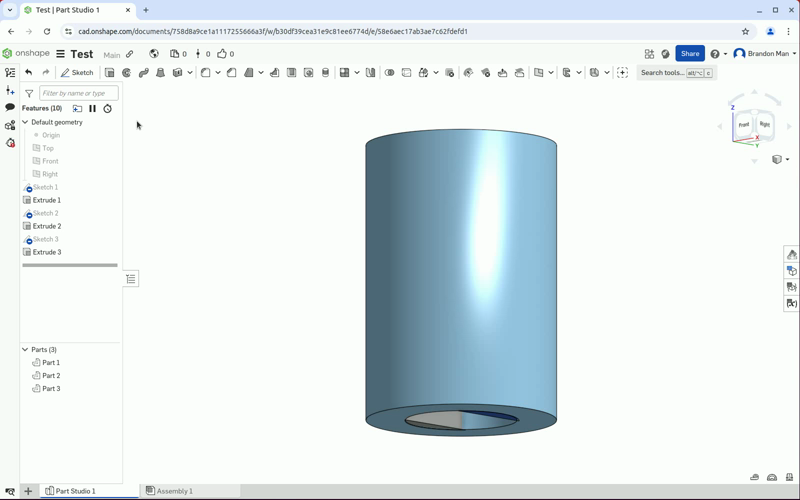
key(left, 3)
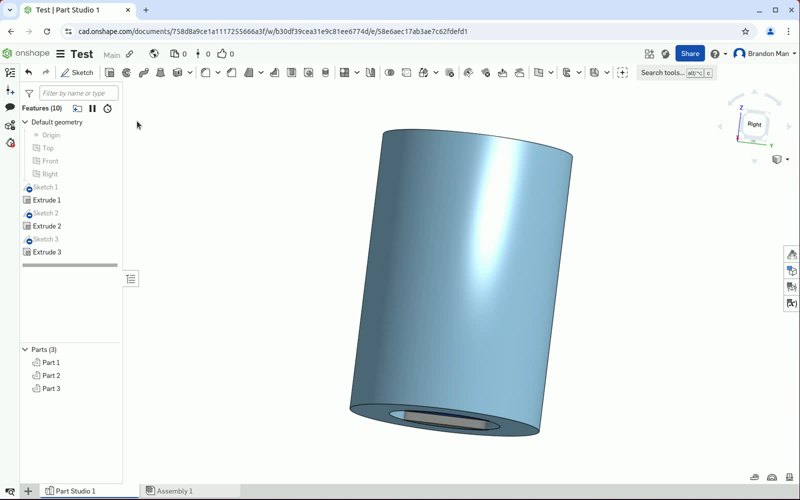
key(right, 3)
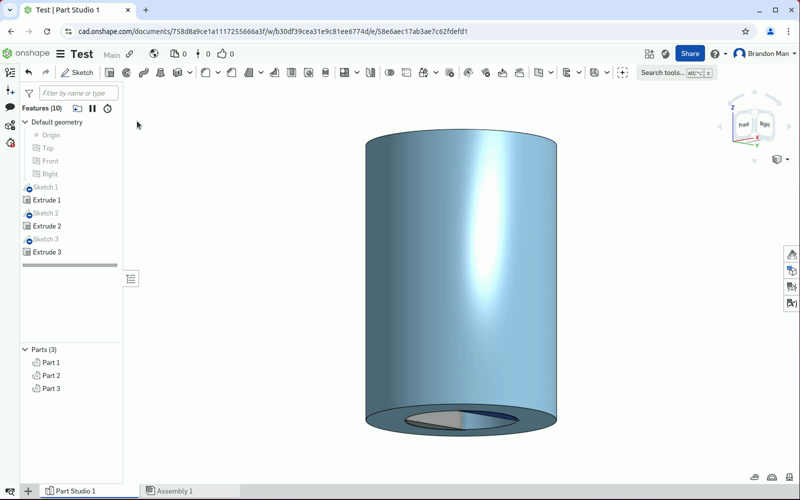
key(down, 3)
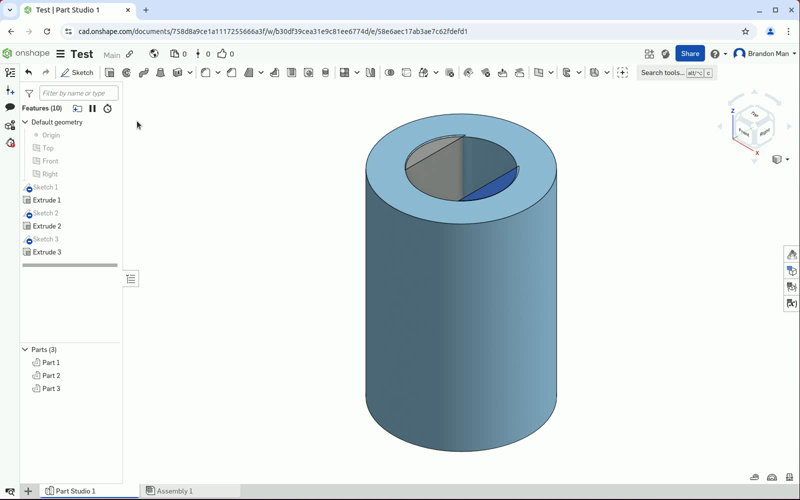
mouse_move(73, 189)
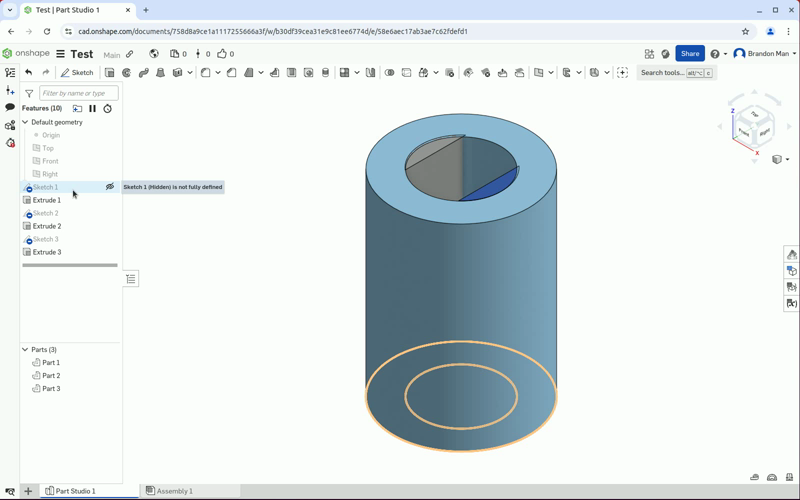
click(73, 189)